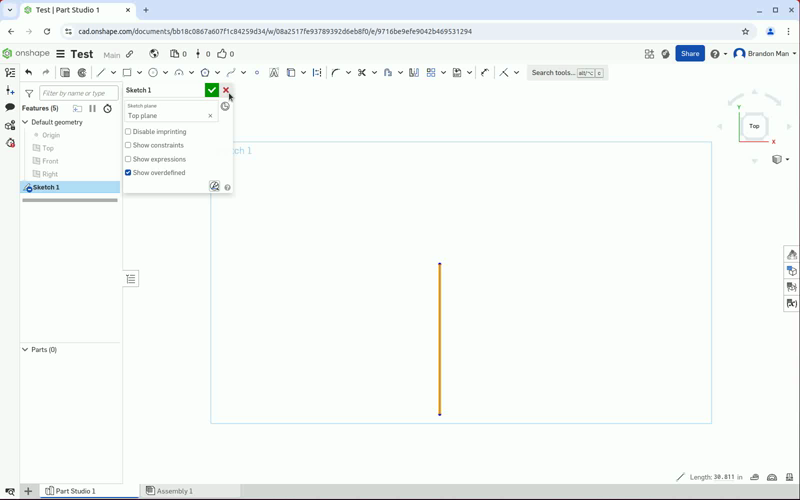
key(shift+h)
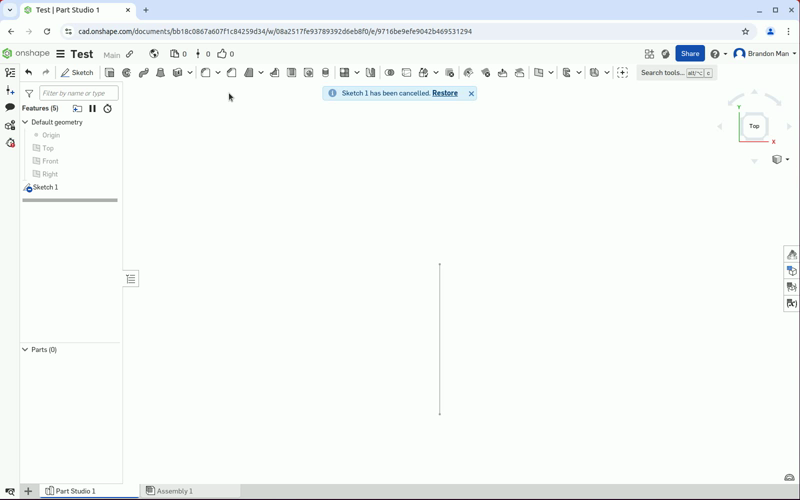
mouse_move(73, 352)
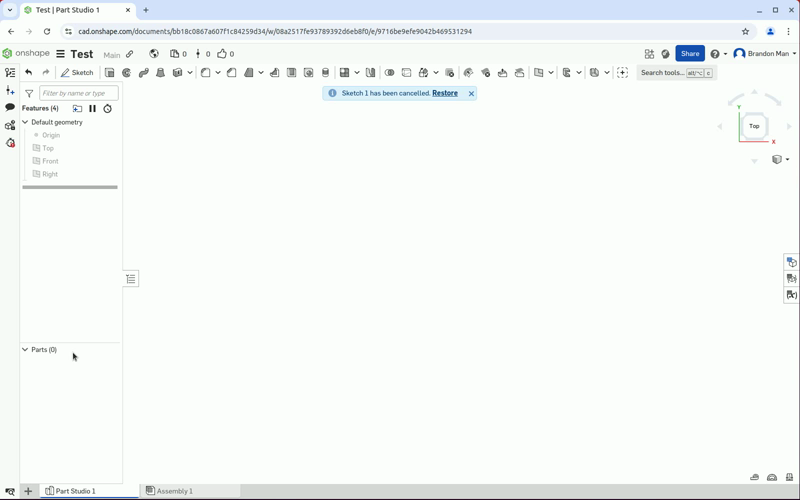
key(y)
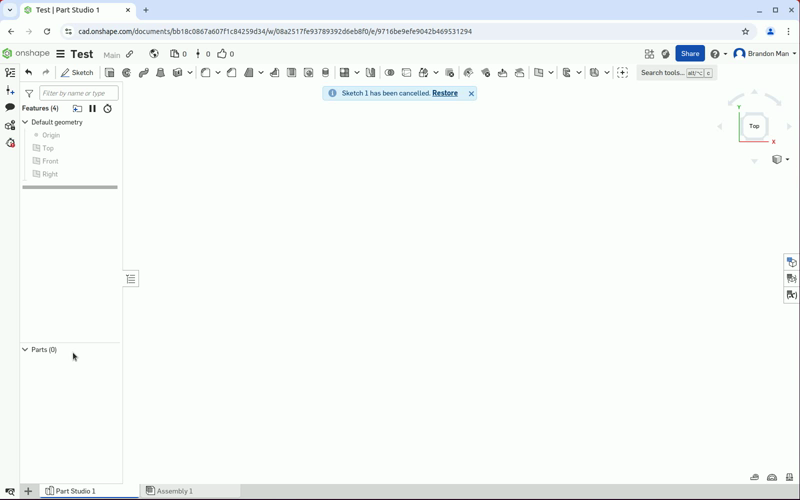
key(shift+p)
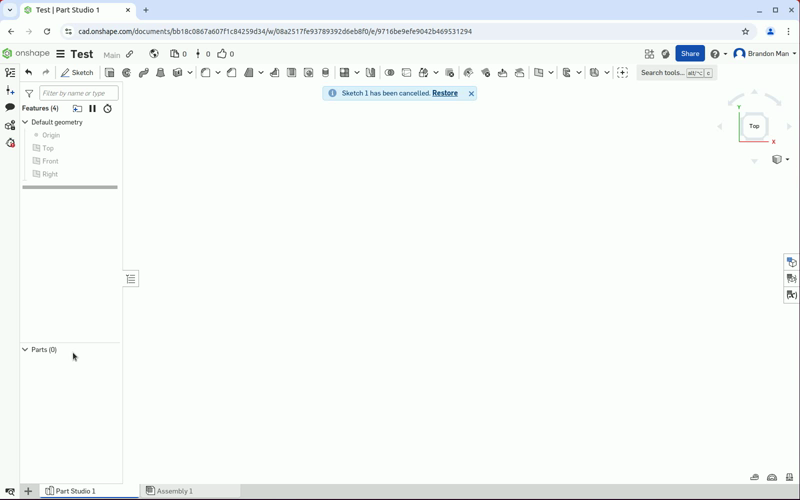
key(space)
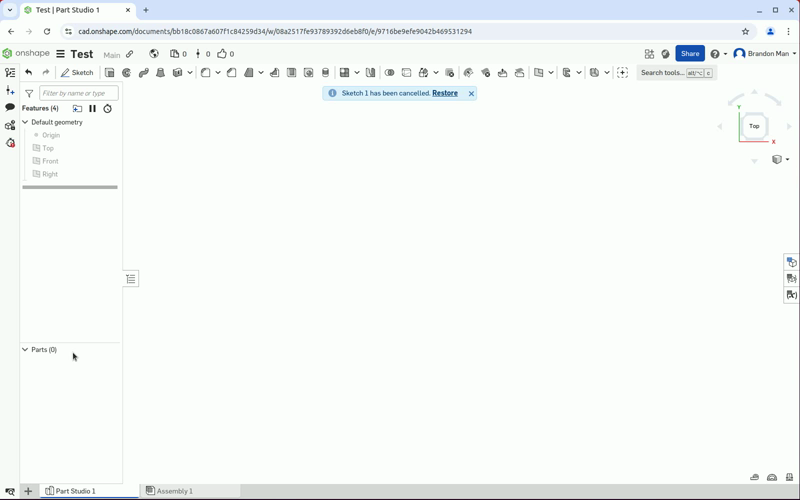
key_down(shift)
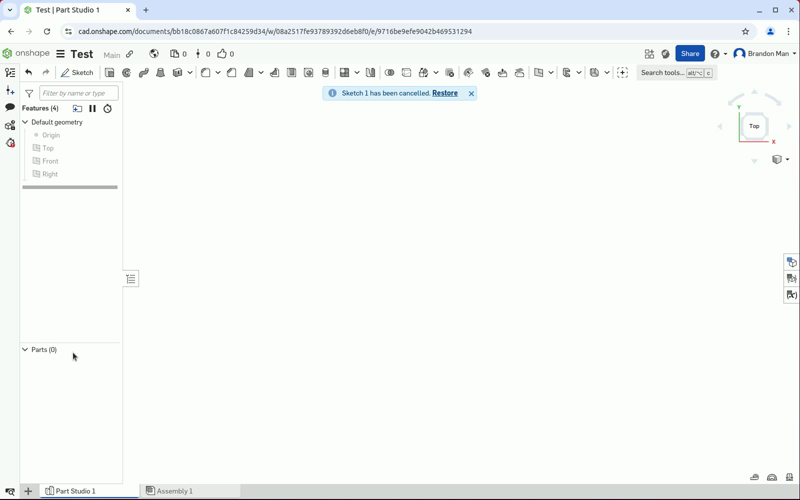
key(up)
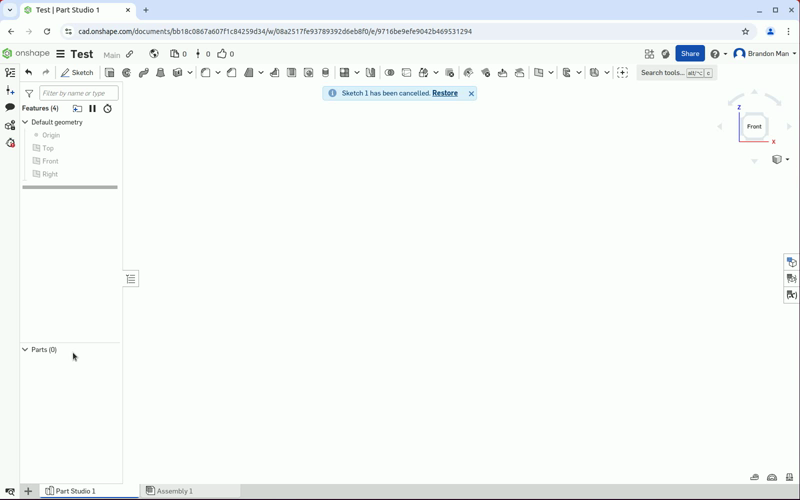
key_up(shift)
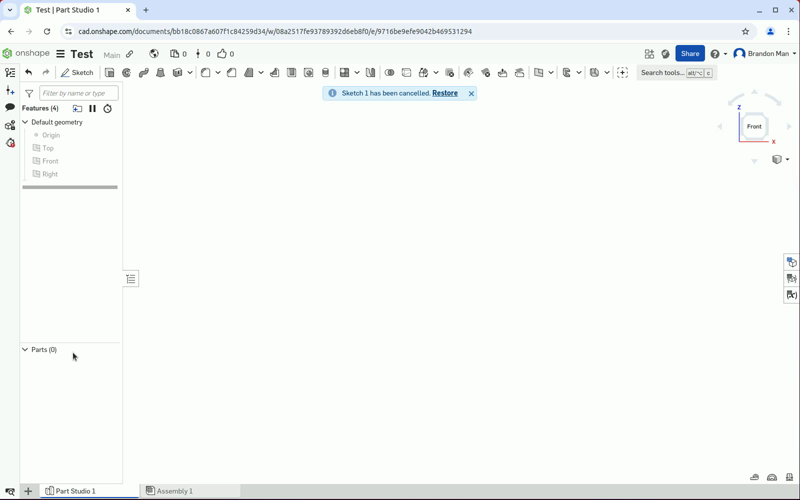
key(space)
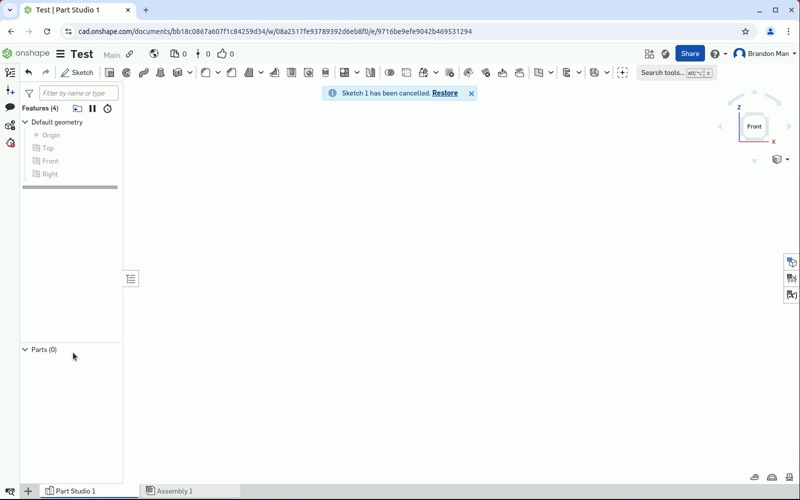
key_down(shift)
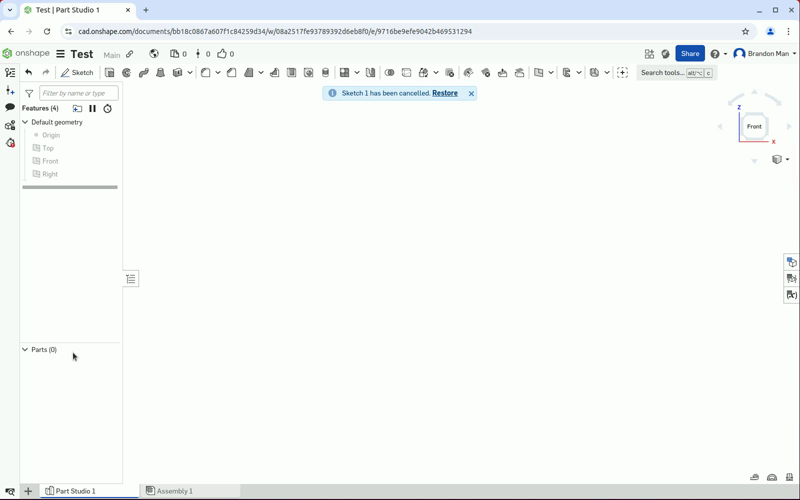
key(left)
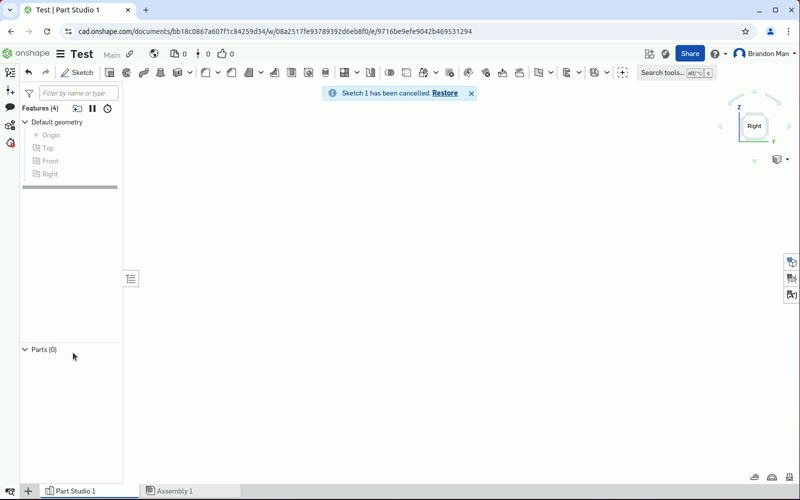
key_up(shift)
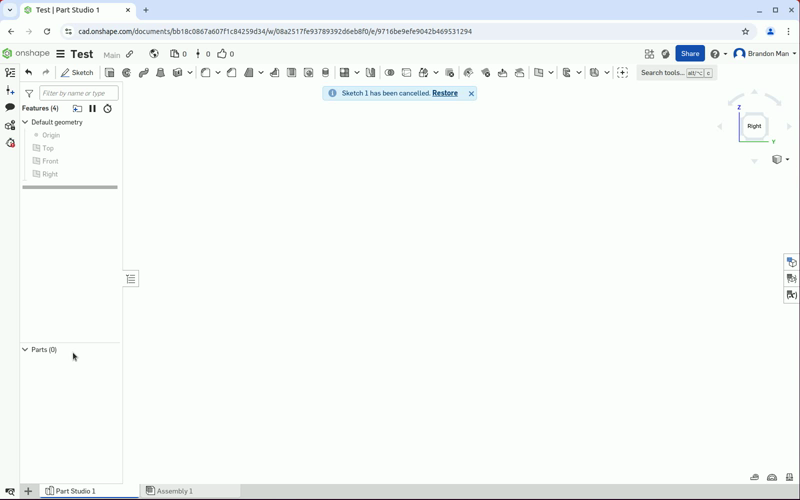
mouse_move(73, 352)
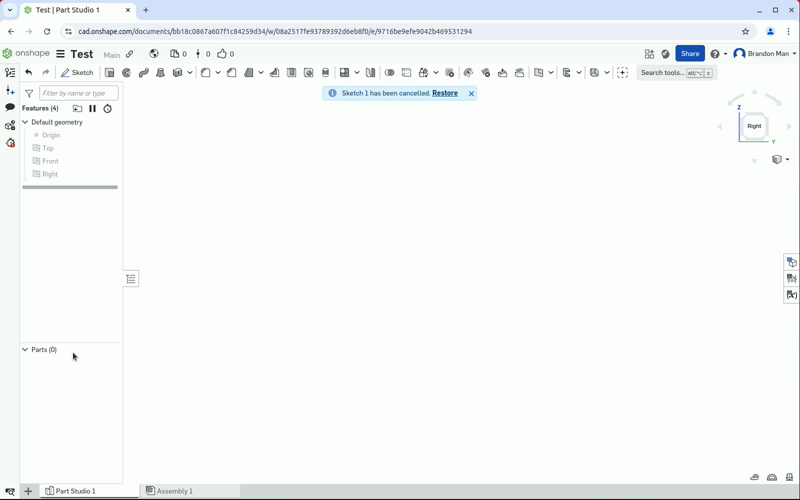
key(shift+y)
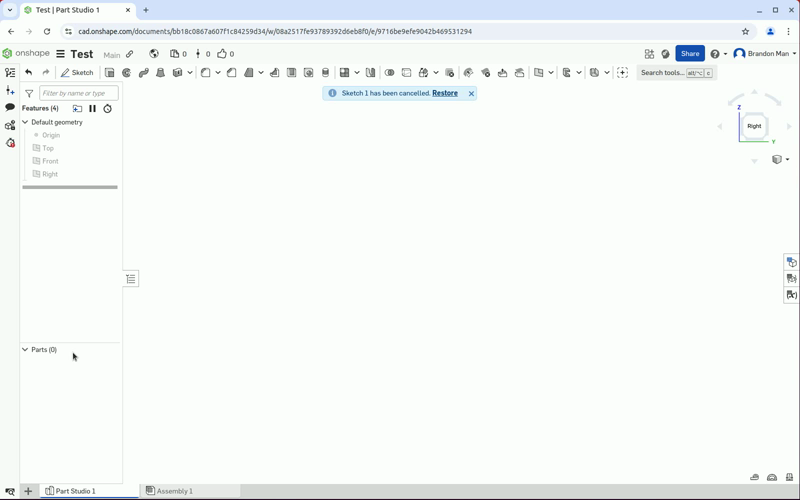
key(shift+s)
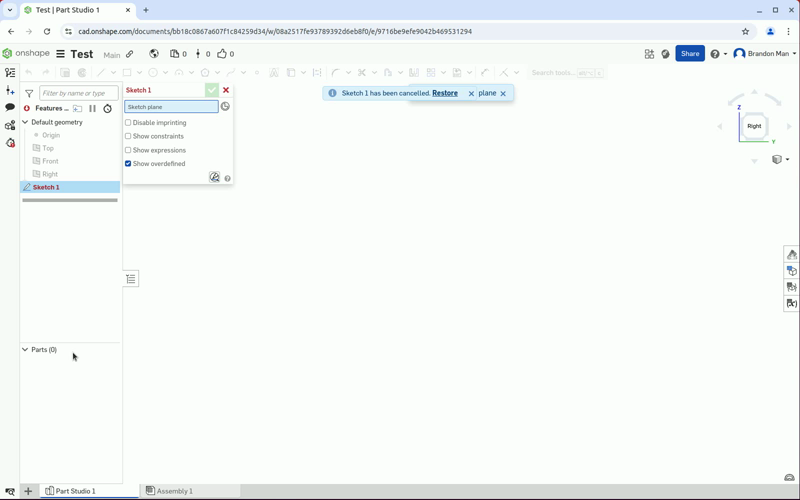
mouse_move(73, 176)
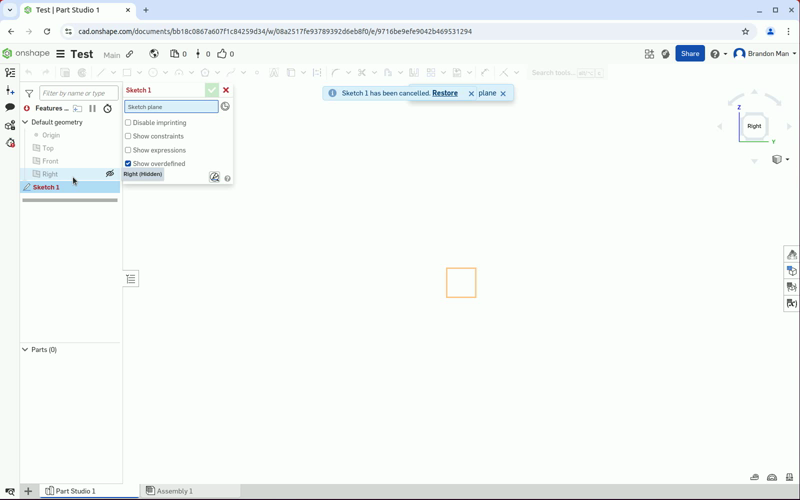
click(73, 176)
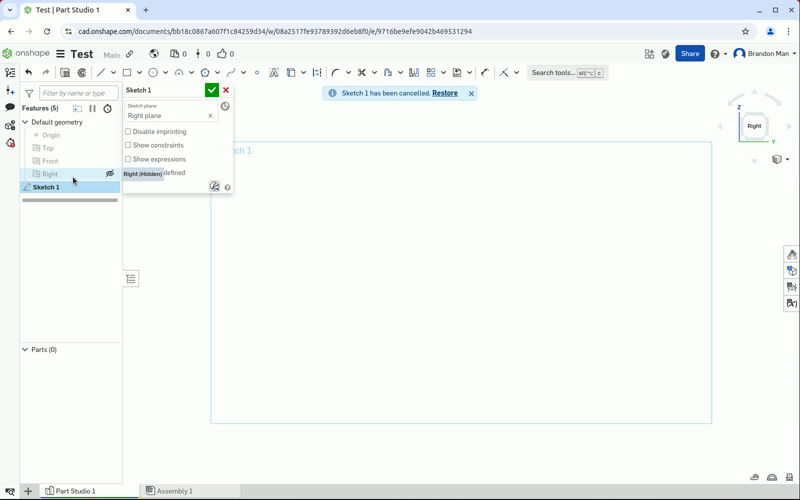
mouse_move(73, 352)
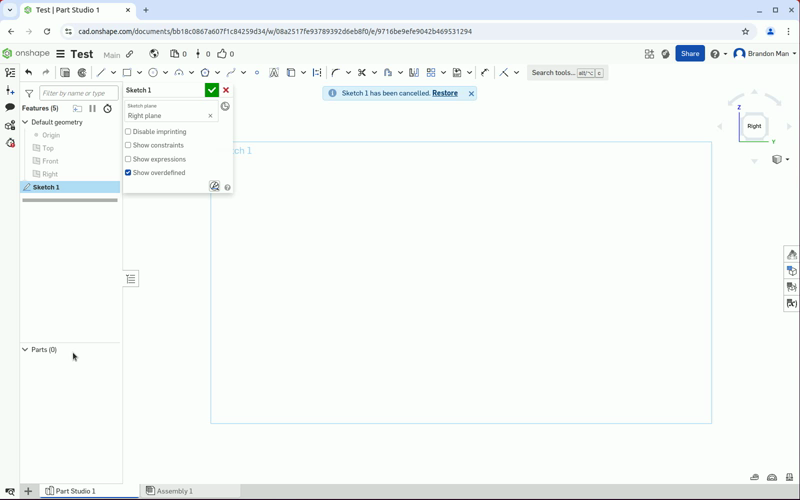
key(y)
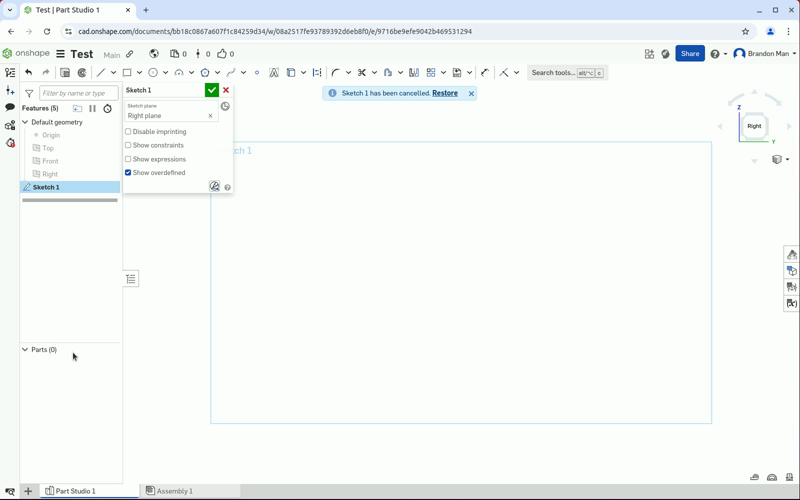
key(l)
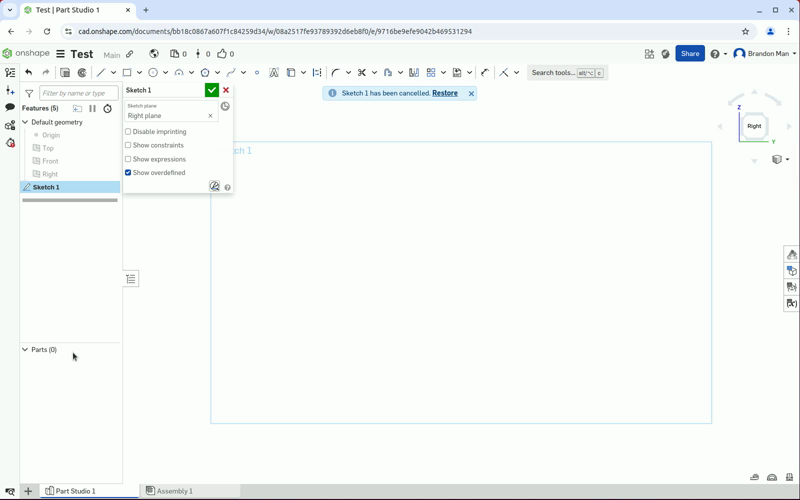
key_down(shift)
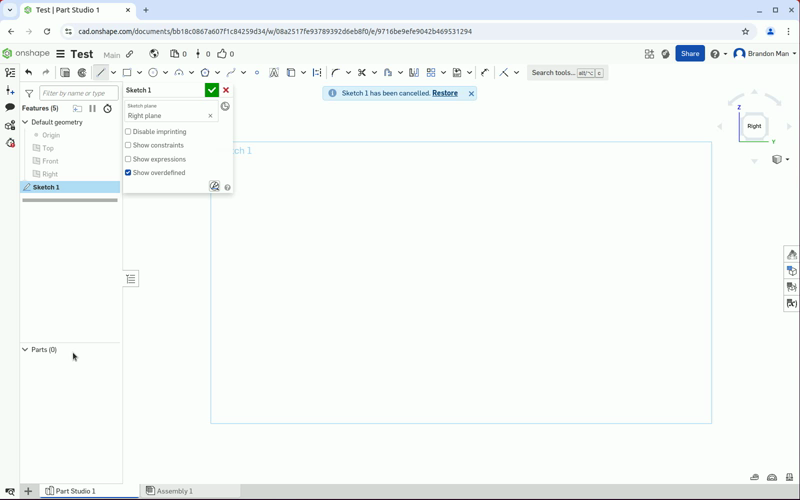
mouse_move(426, 314)
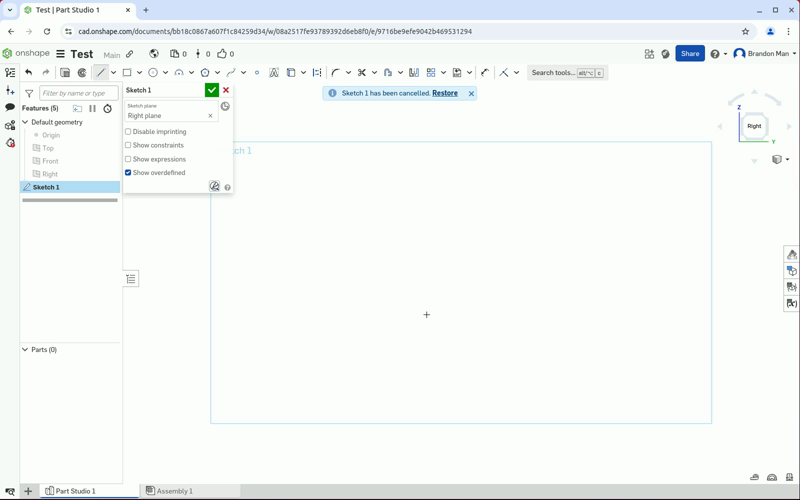
click(426, 314)
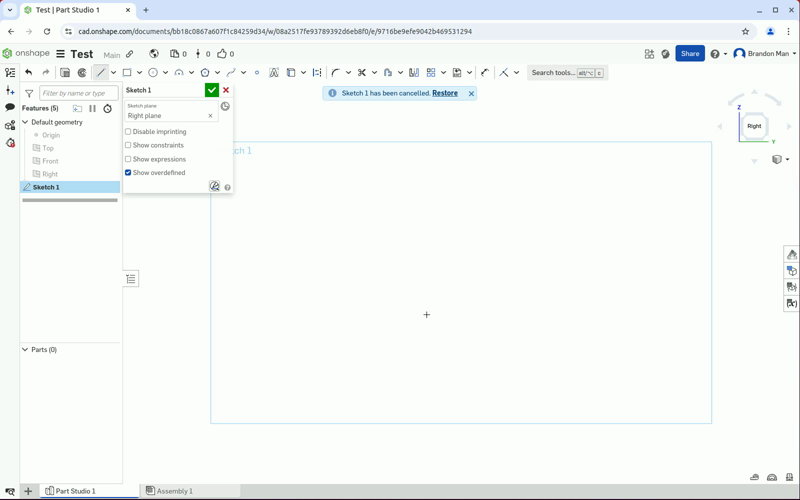
key_up(shift)
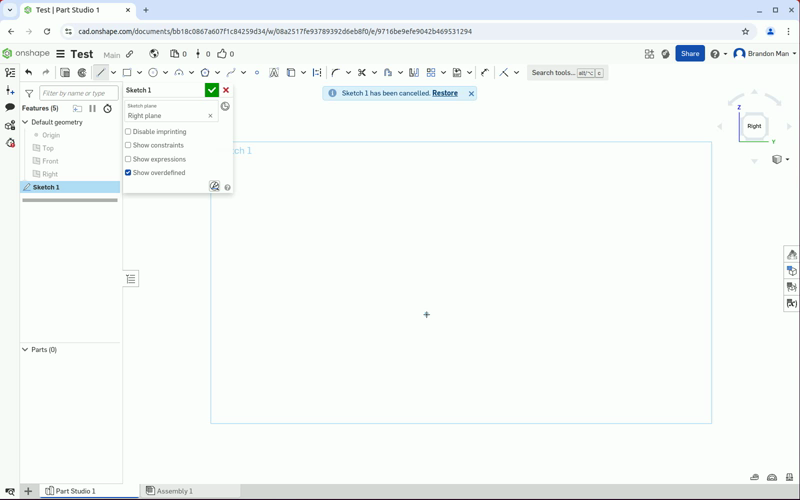
key_down(shift)
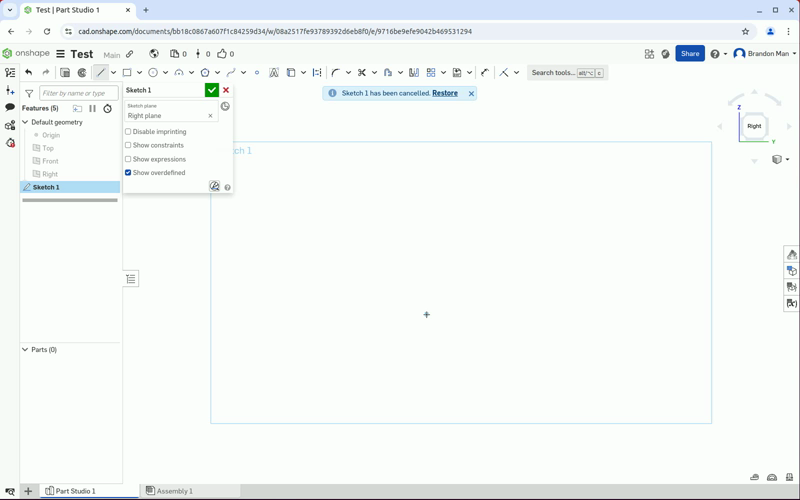
mouse_move(495, 314)
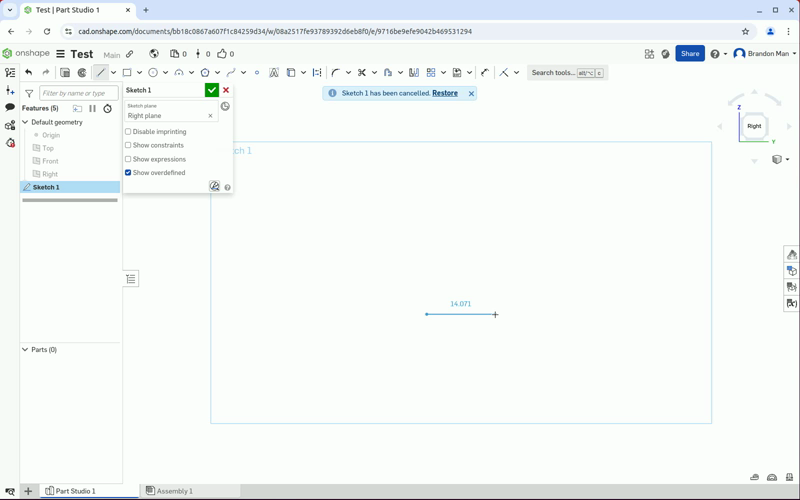
click(495, 314)
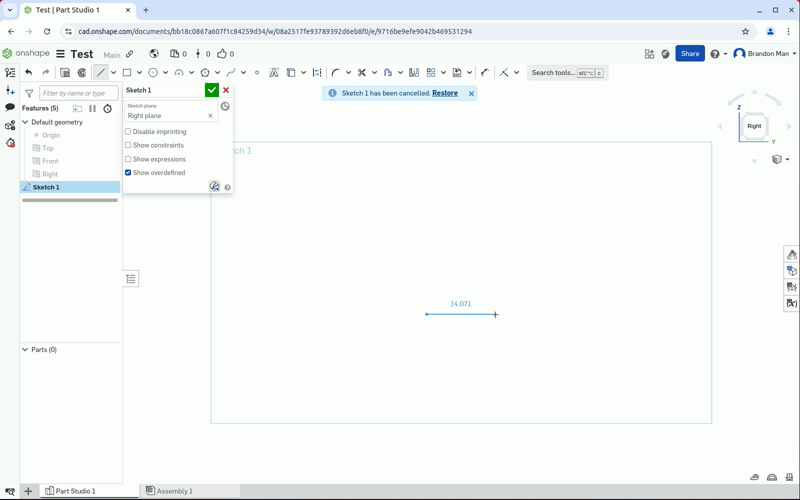
key_up(shift)
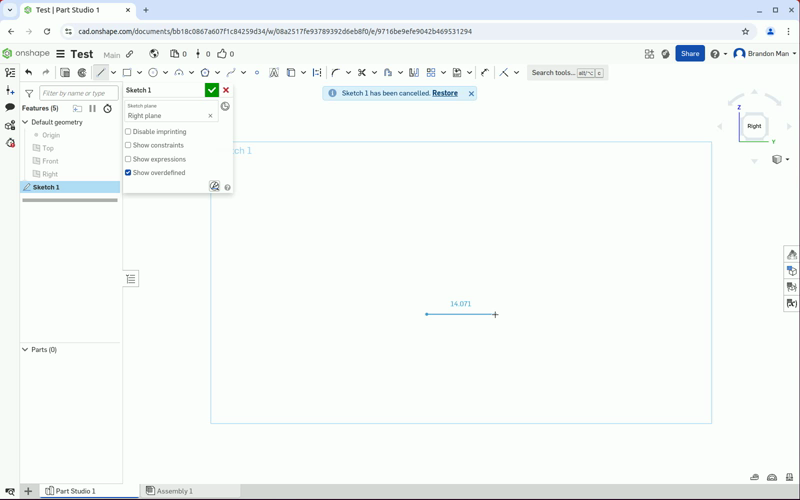
key_down(shift)
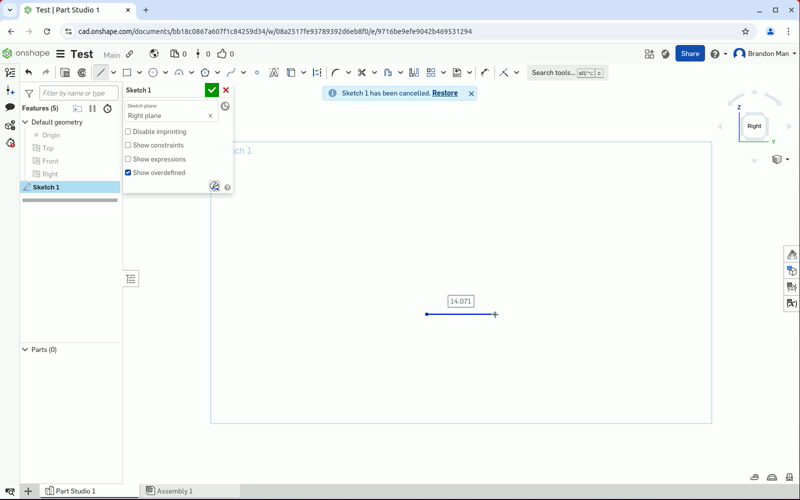
mouse_move(525, 314)
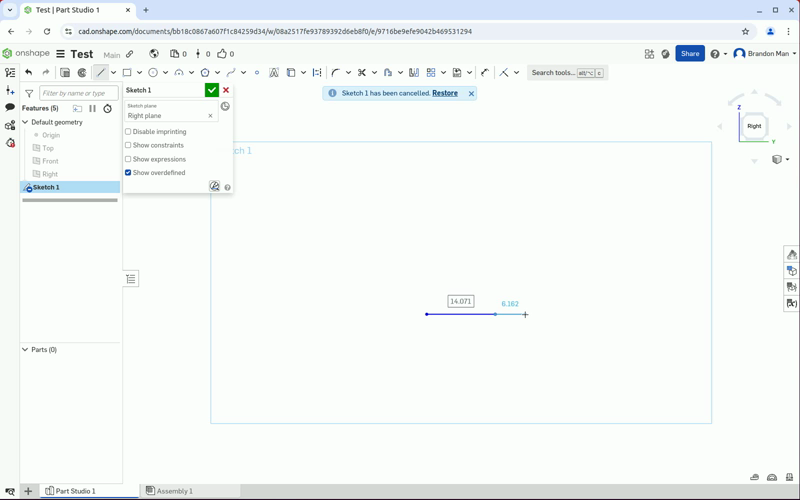
mouse_move(495, 289)
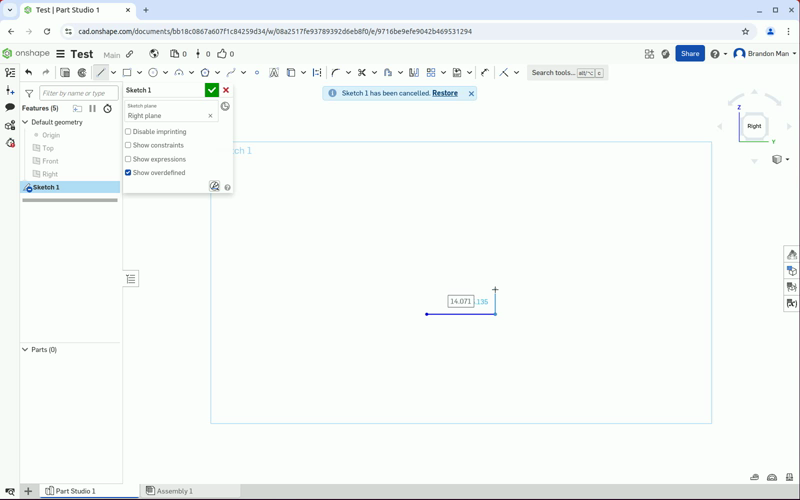
click(495, 289)
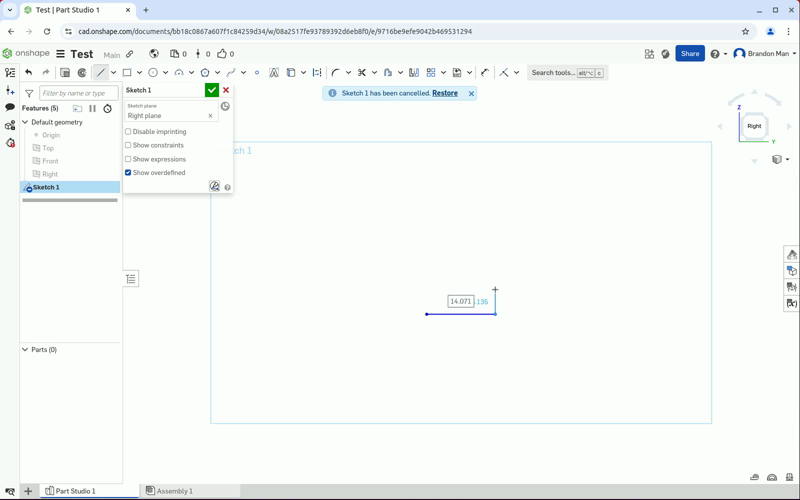
key_up(shift)
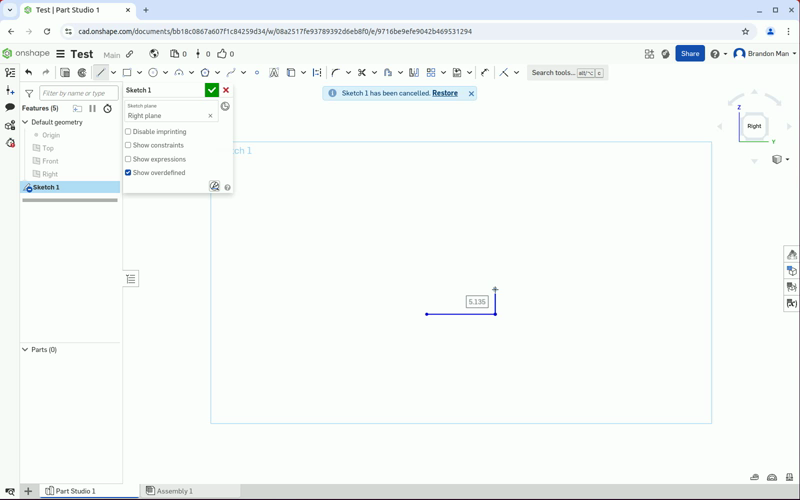
key_down(shift)
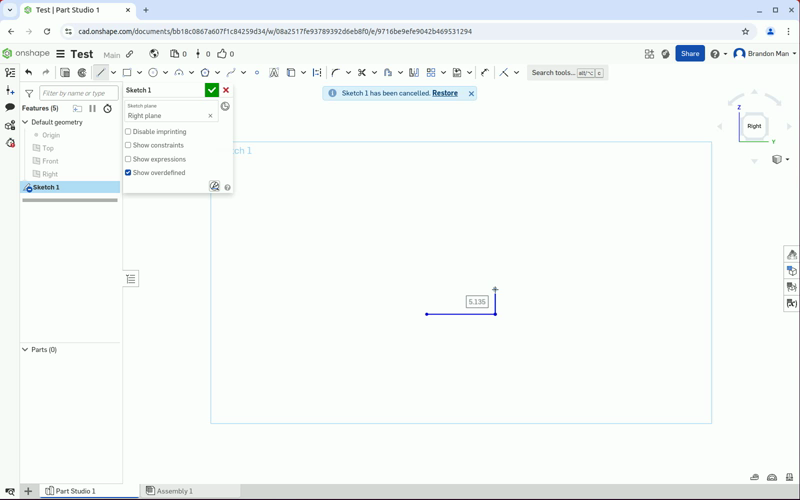
mouse_move(525, 289)
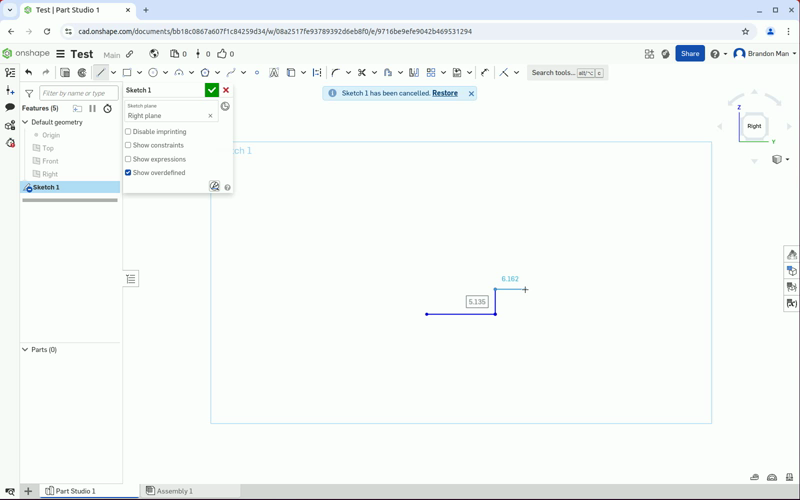
mouse_move(495, 276)
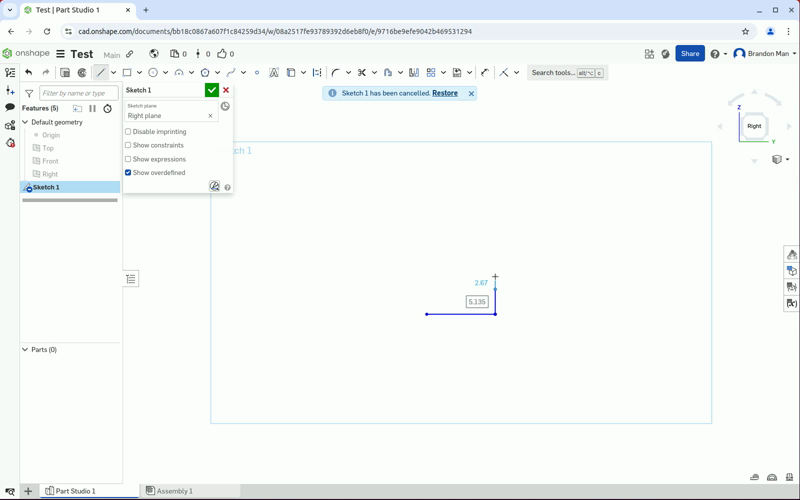
click(495, 276)
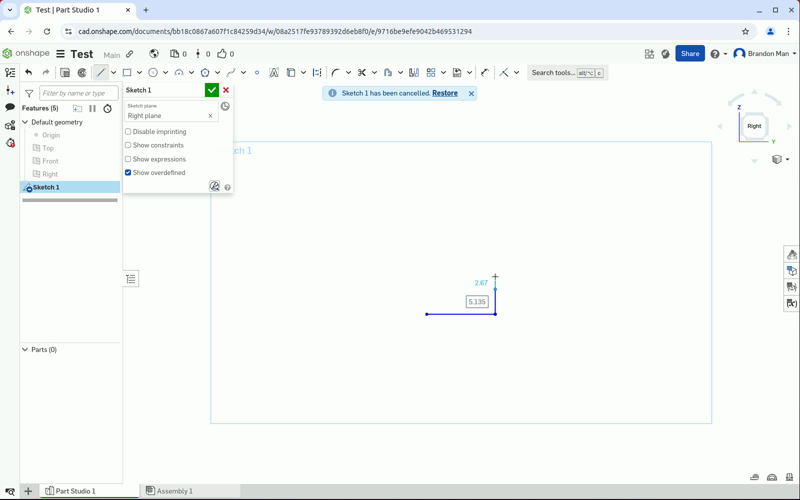
key_up(shift)
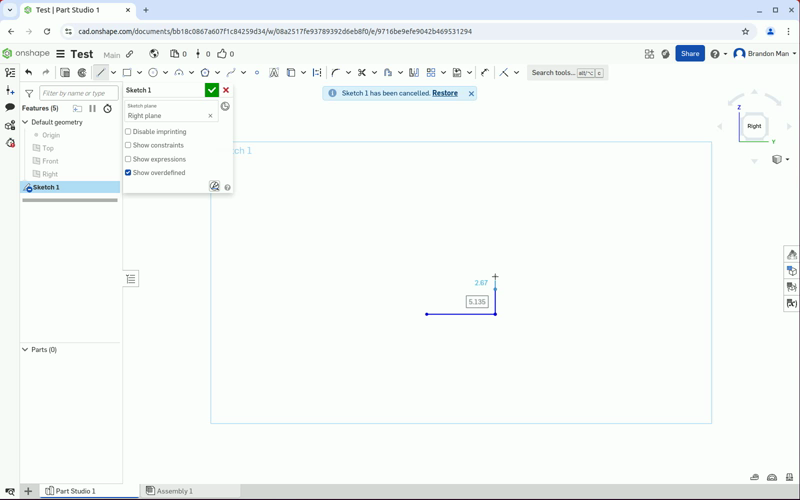
key_down(shift)
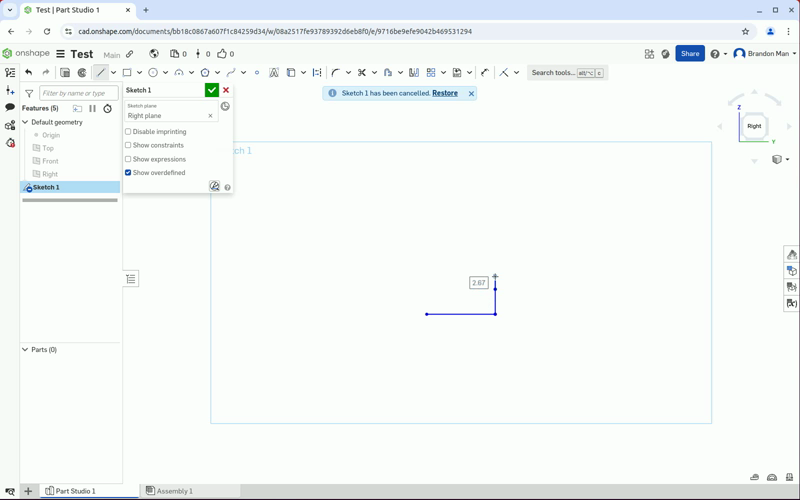
mouse_move(525, 276)
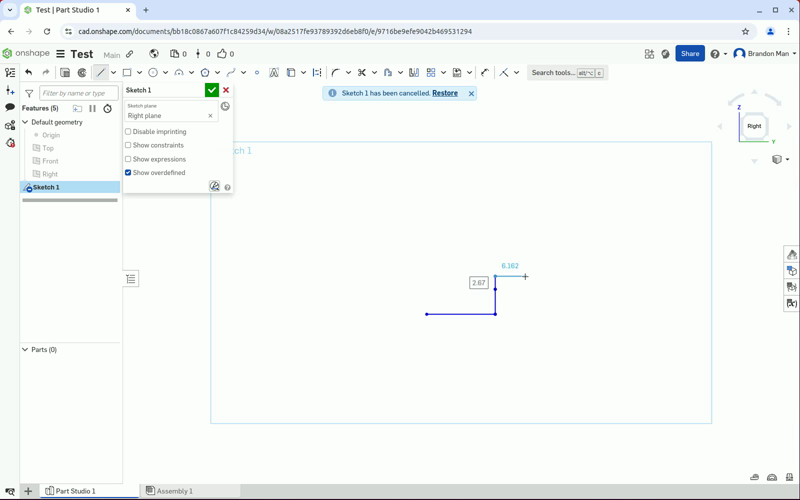
mouse_move(495, 250)
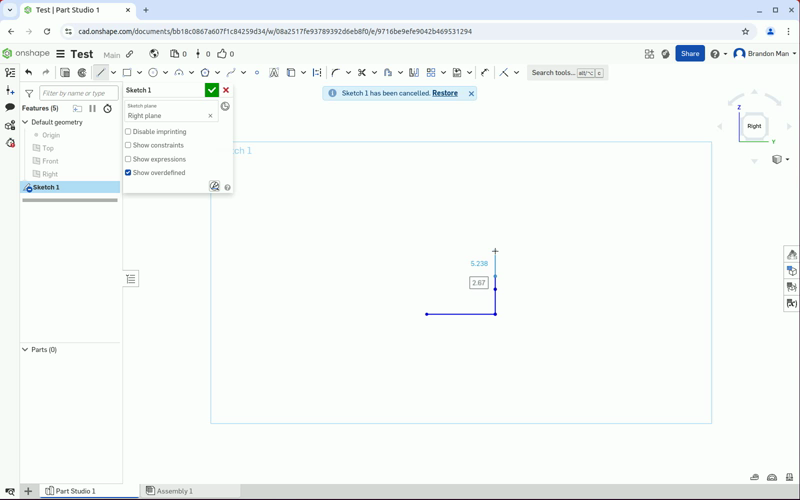
click(495, 250)
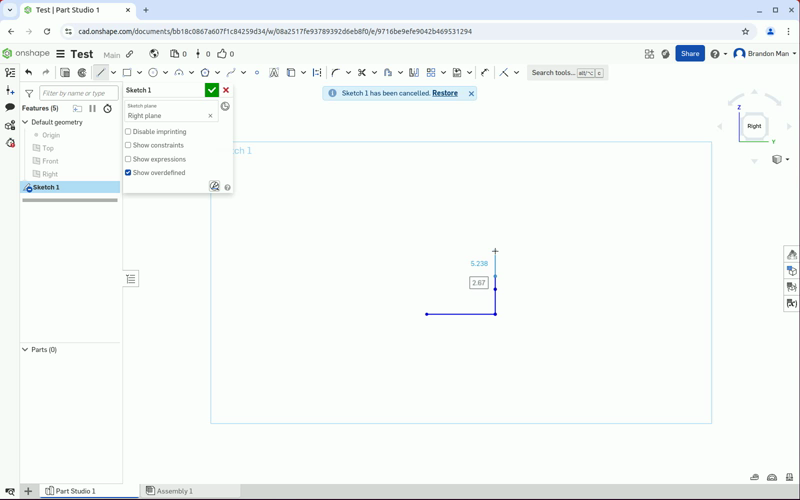
key_up(shift)
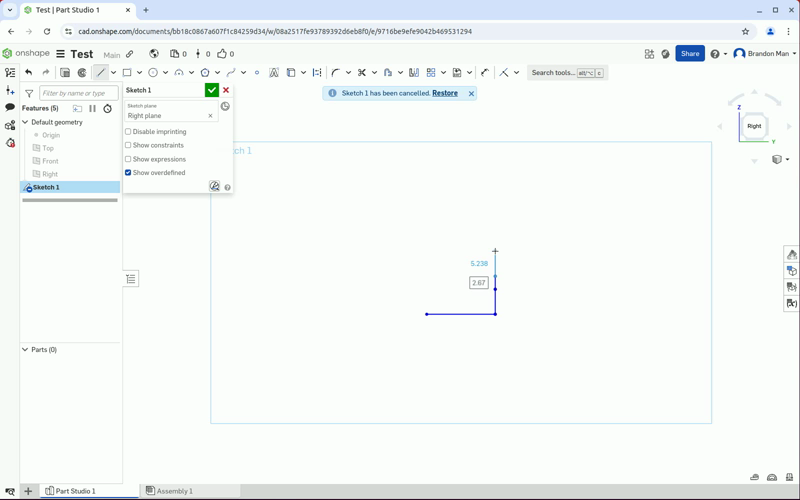
key_down(shift)
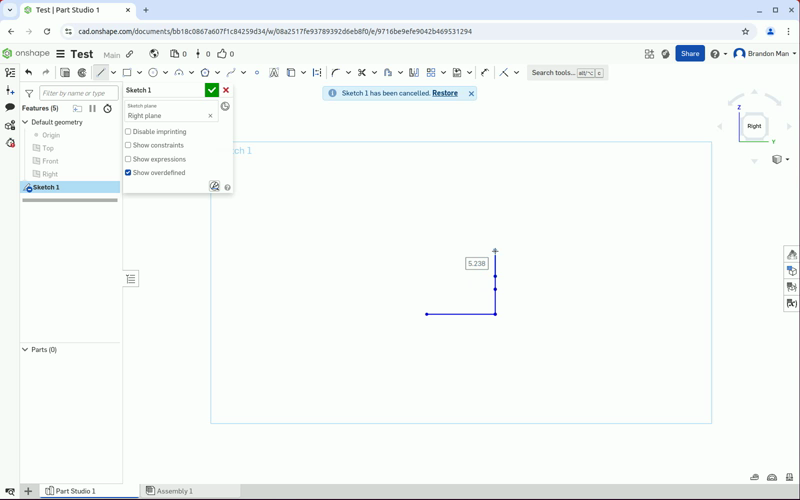
mouse_move(426, 250)
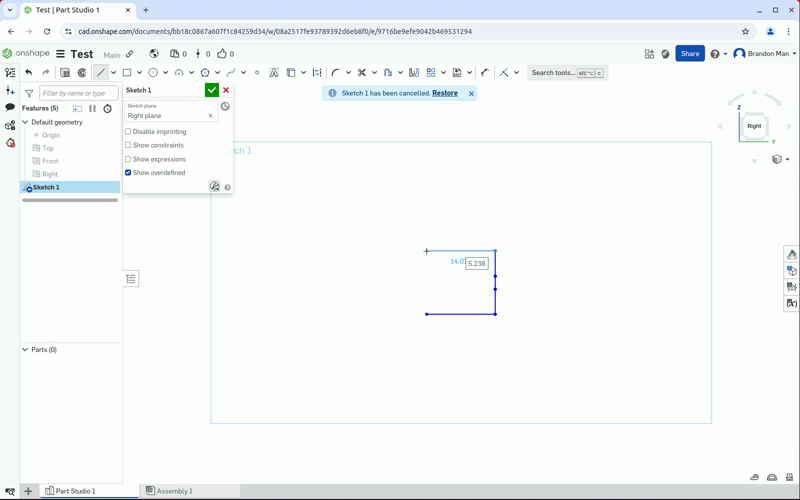
click(426, 250)
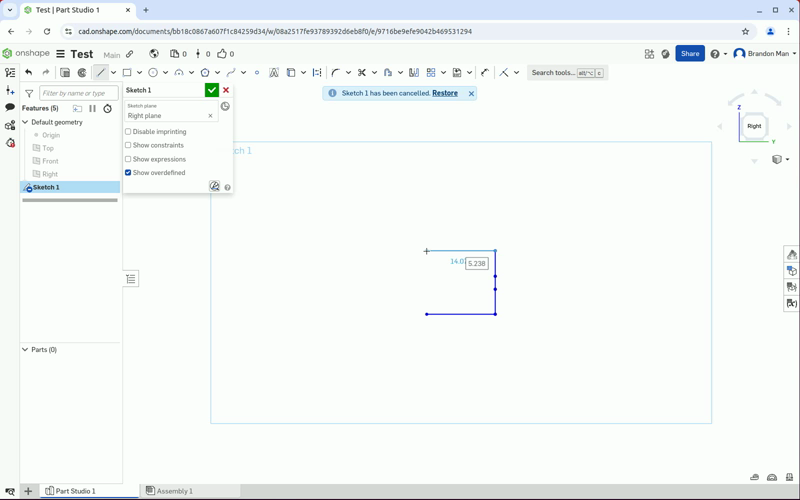
key_up(shift)
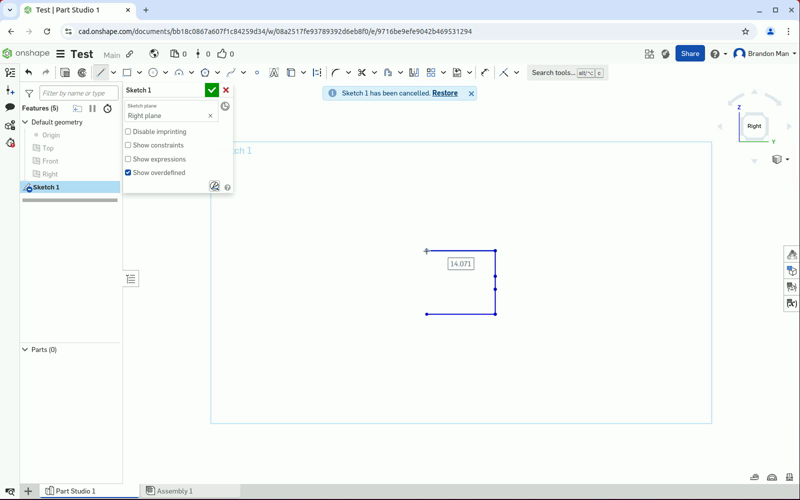
key_down(shift)
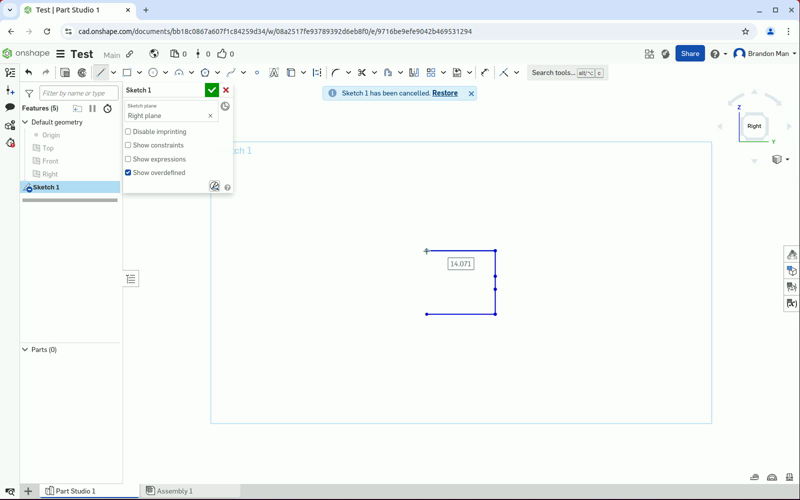
mouse_move(426, 314)
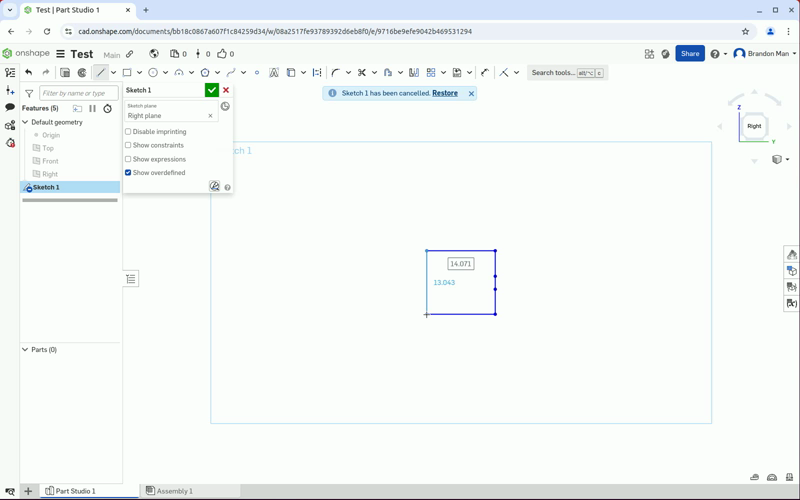
key_up(shift)
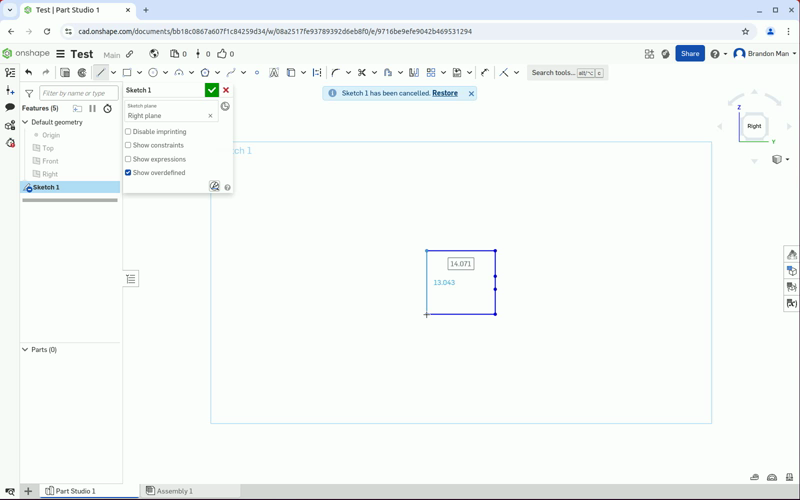
click(426, 314)
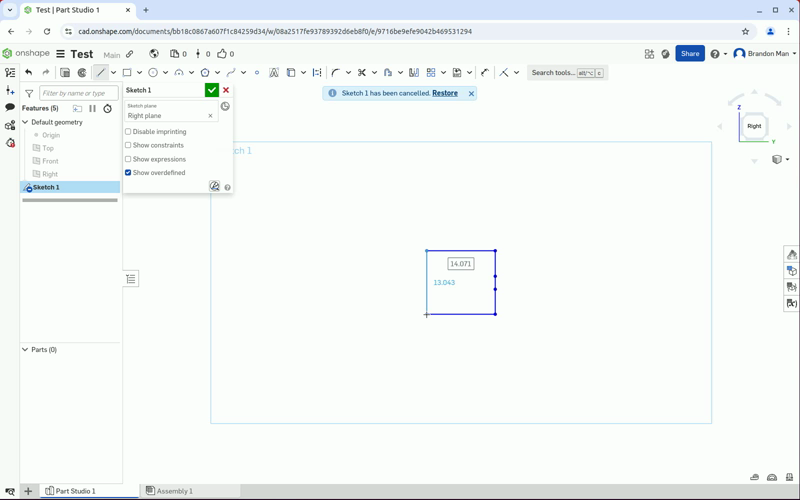
key(esc)
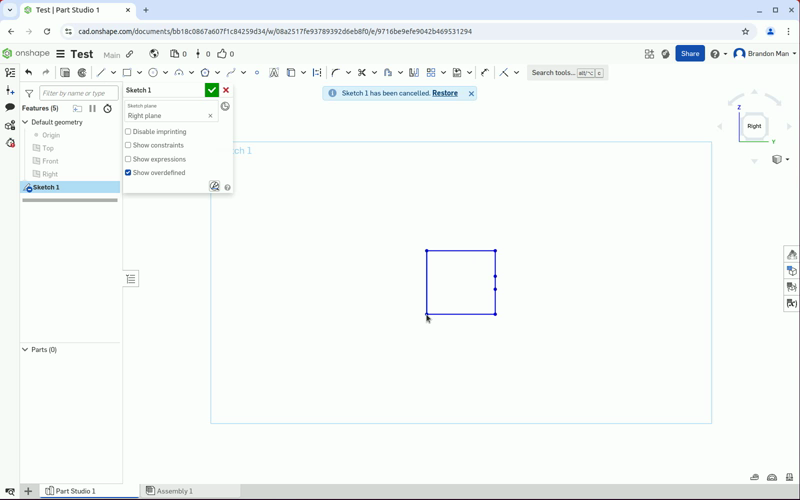
mouse_move(434, 311)
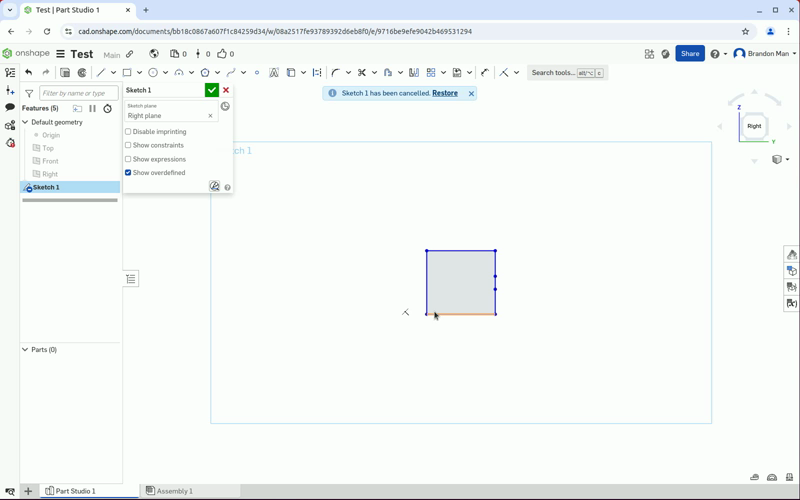
click(434, 311)
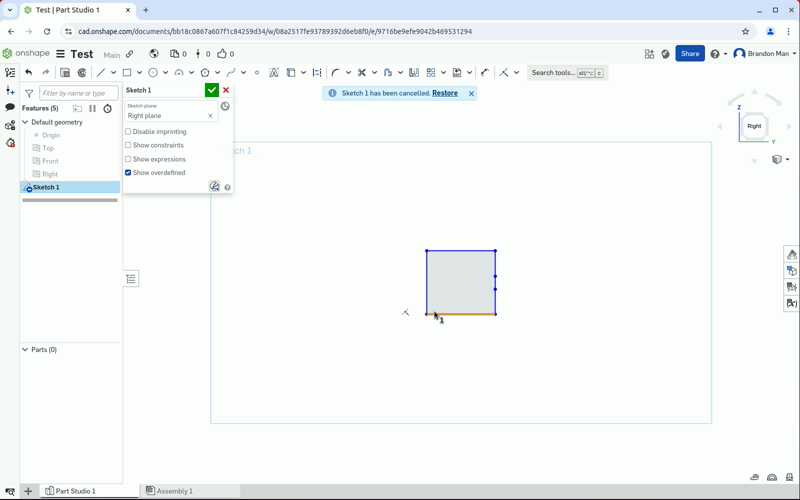
mouse_move(73, 352)
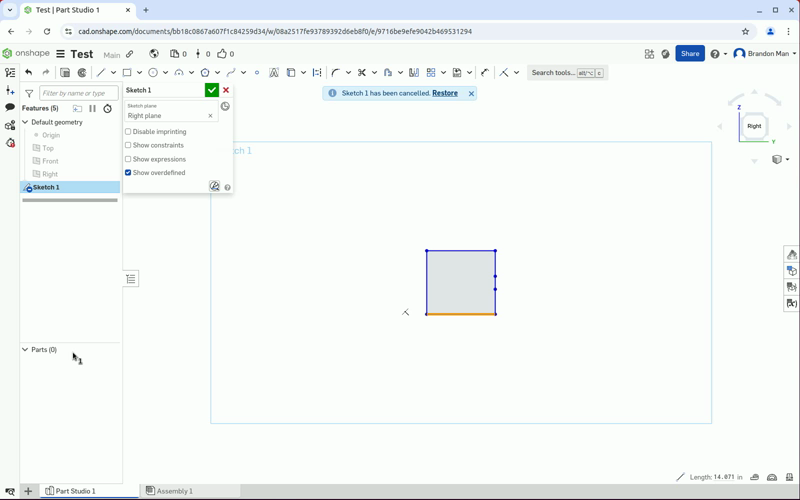
key(shift+y)
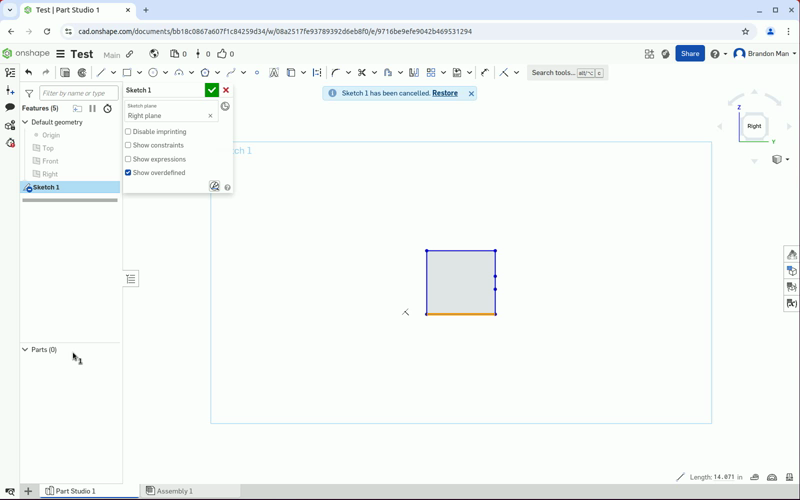
key(shift+e)
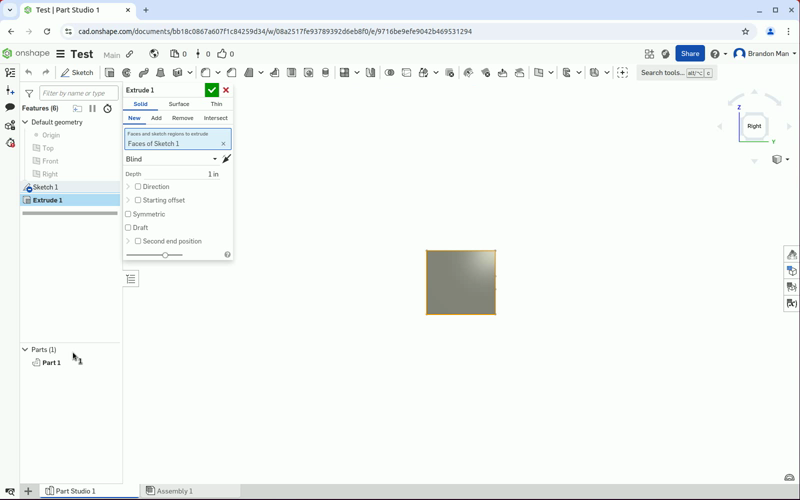
mouse_move(143, 106)
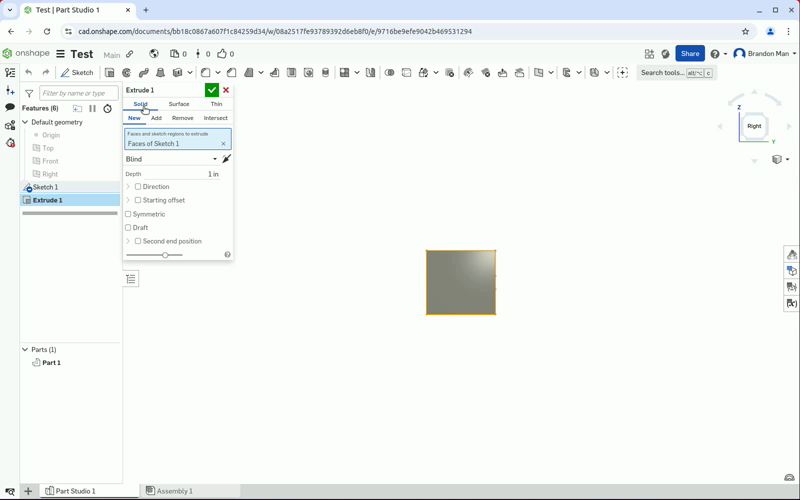
click(143, 106)
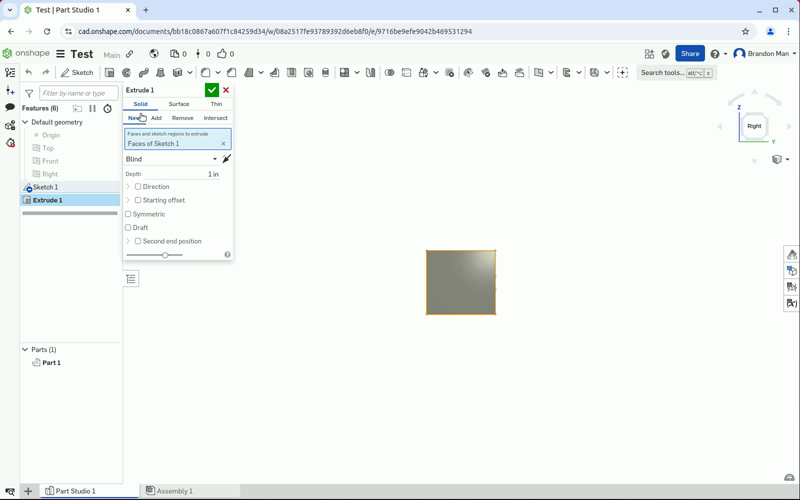
mouse_move(137, 120)
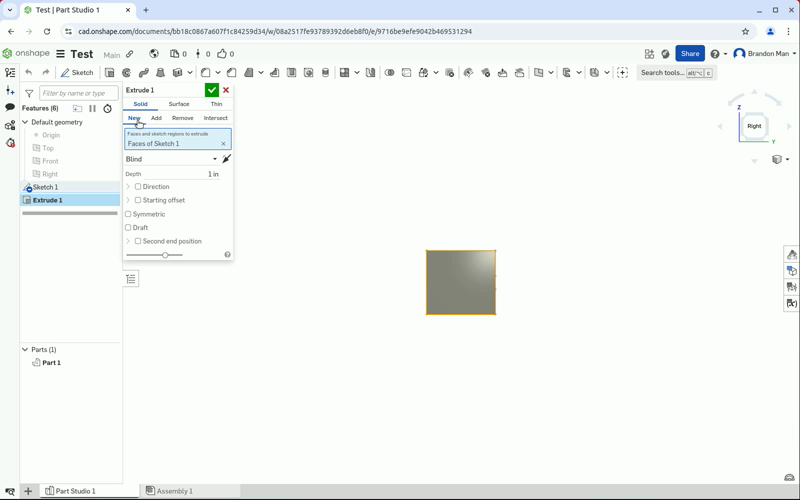
click(137, 120)
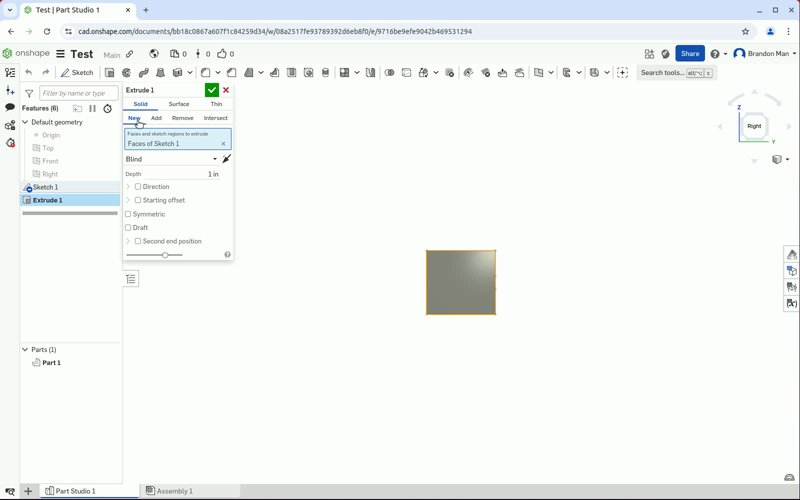
key(tab, 4)
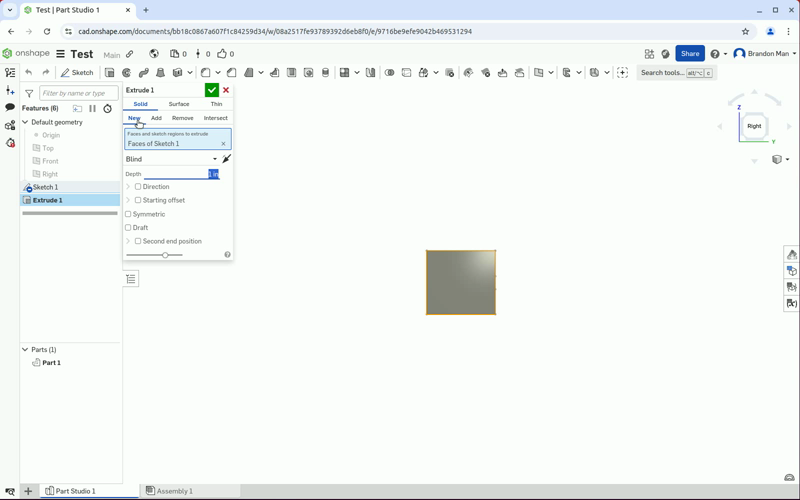
text(7.703)
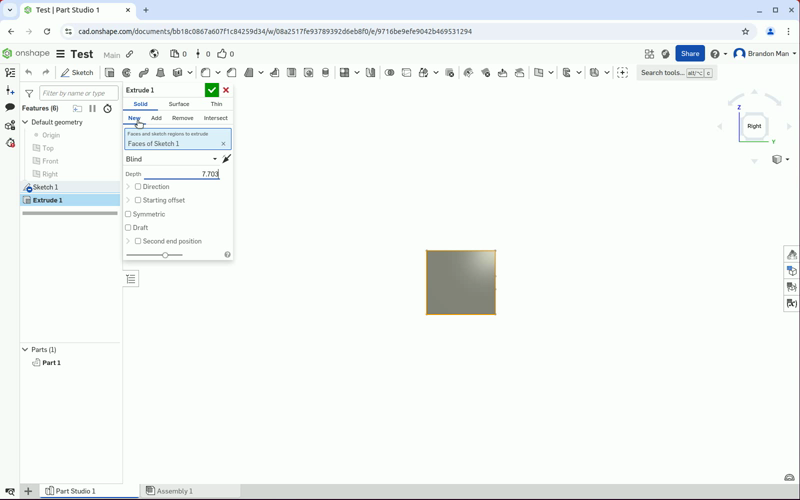
key(enter)
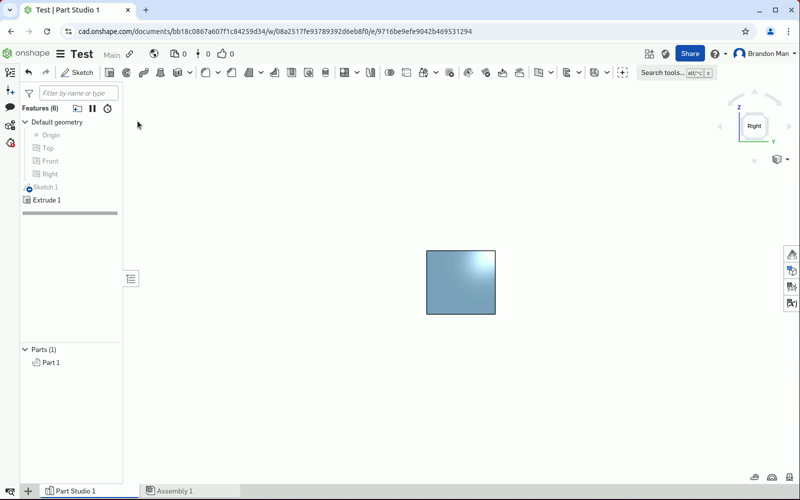
key(shift+h)
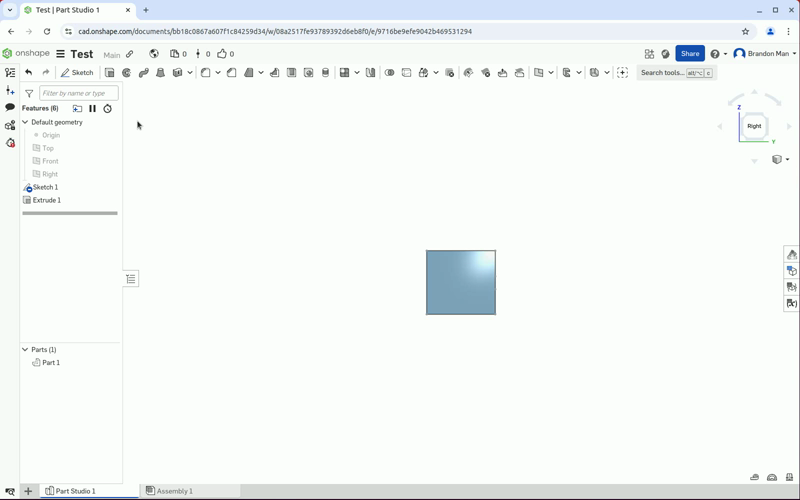
key(shift+h)
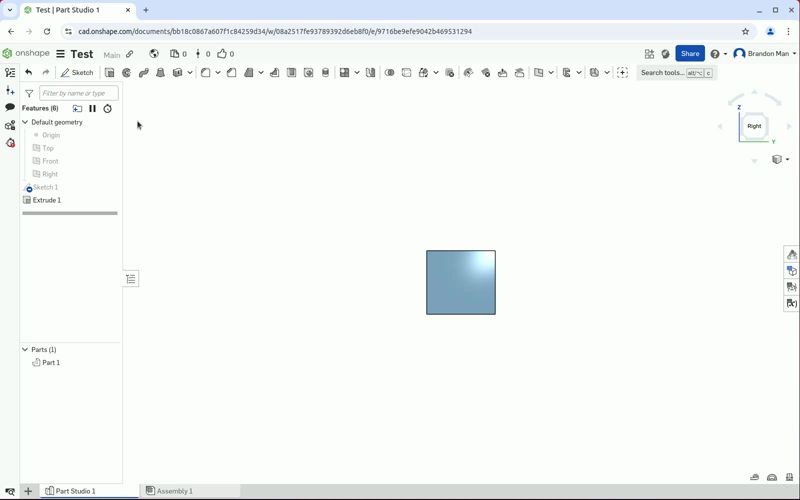
mouse_move(73, 189)
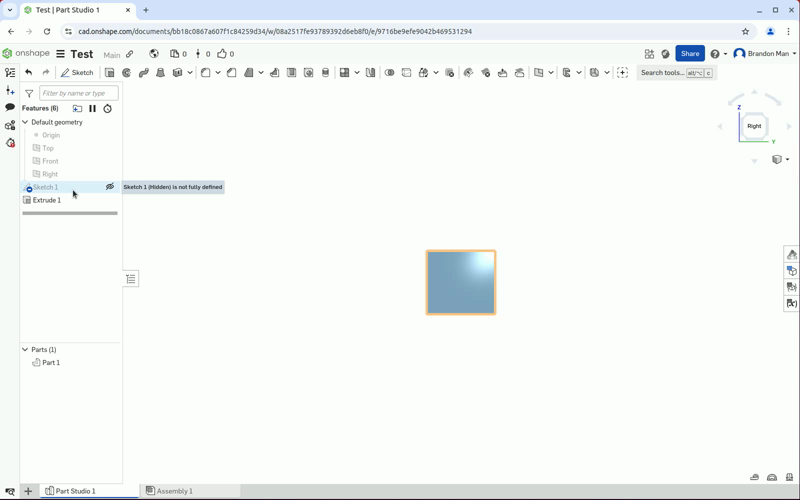
click(73, 189)
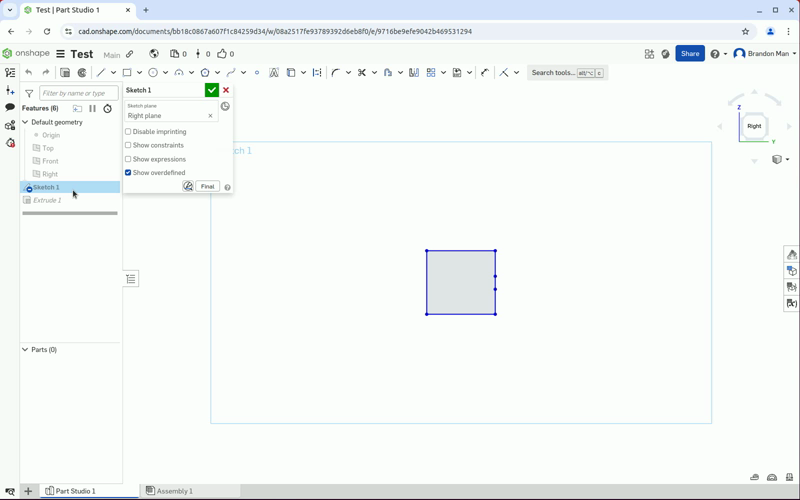
mouse_move(229, 92)
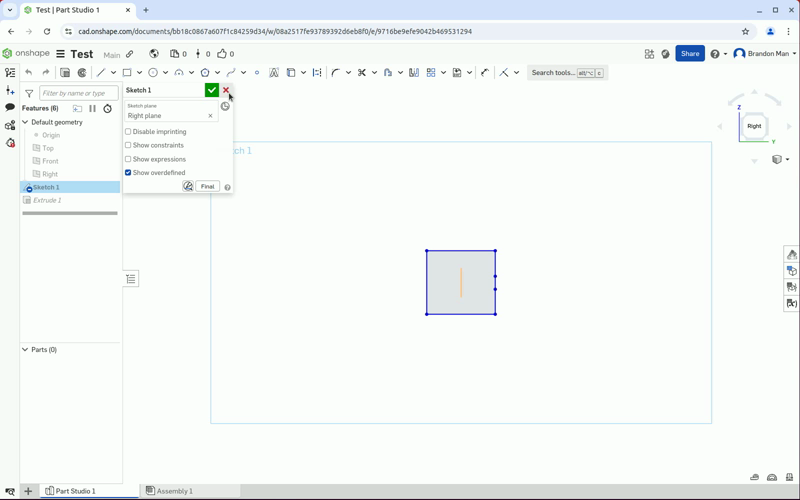
click(229, 92)
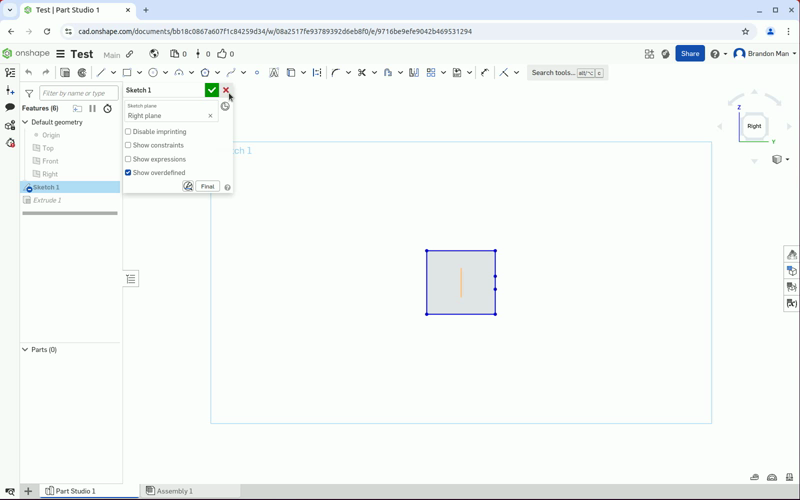
key(shift+s)
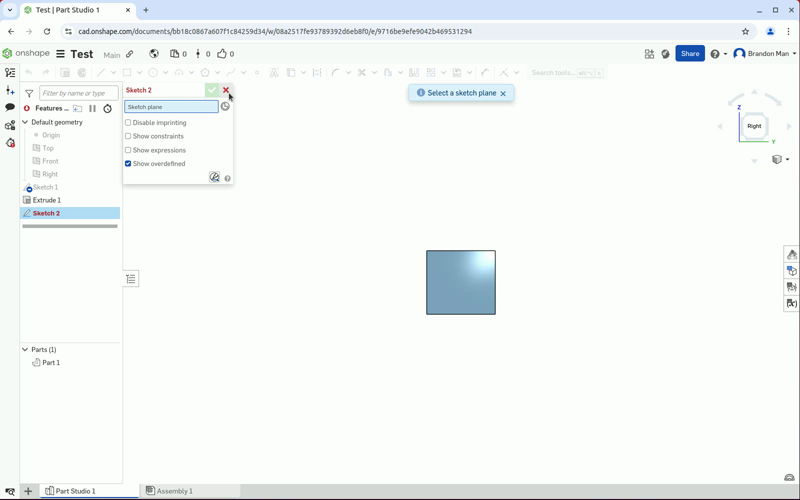
mouse_move(73, 176)
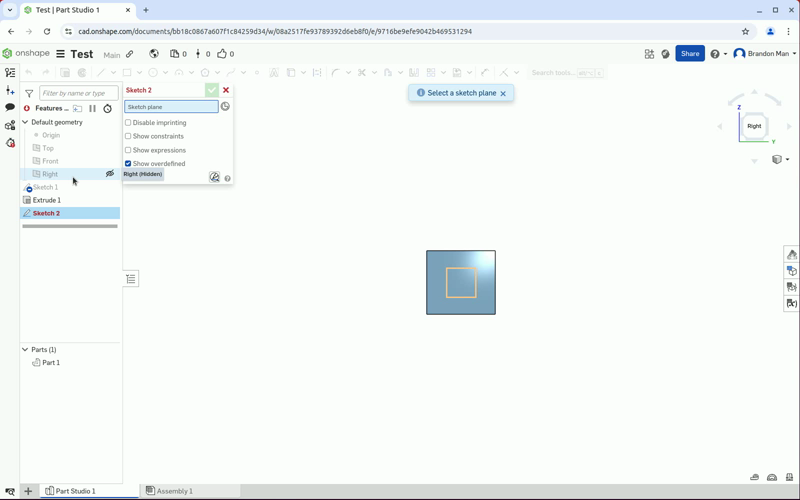
click(73, 176)
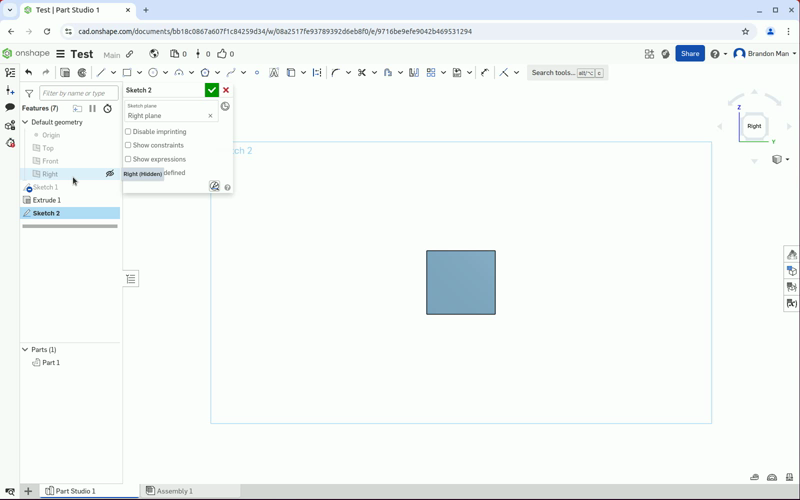
mouse_move(73, 352)
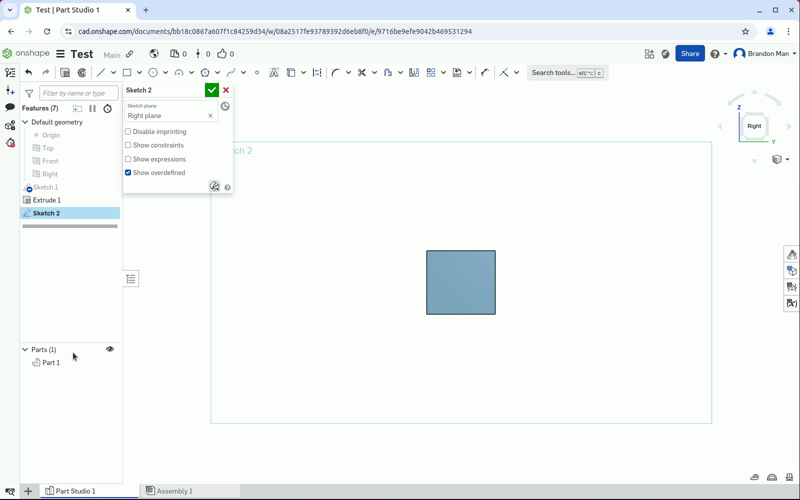
key(y)
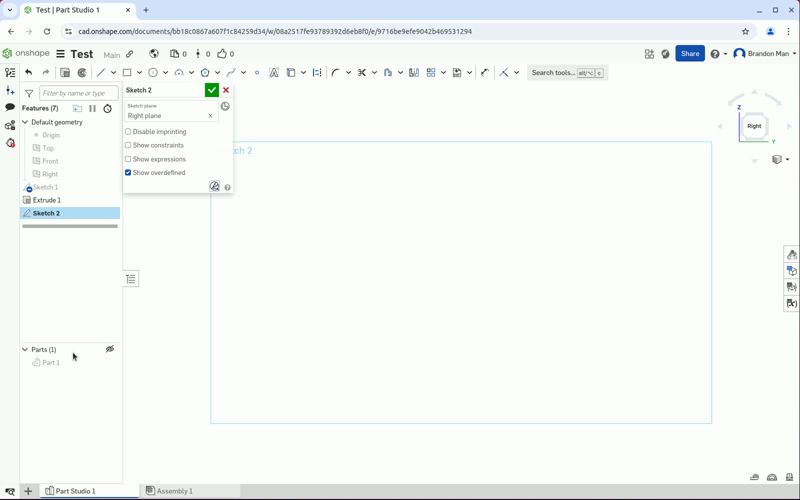
key(l)
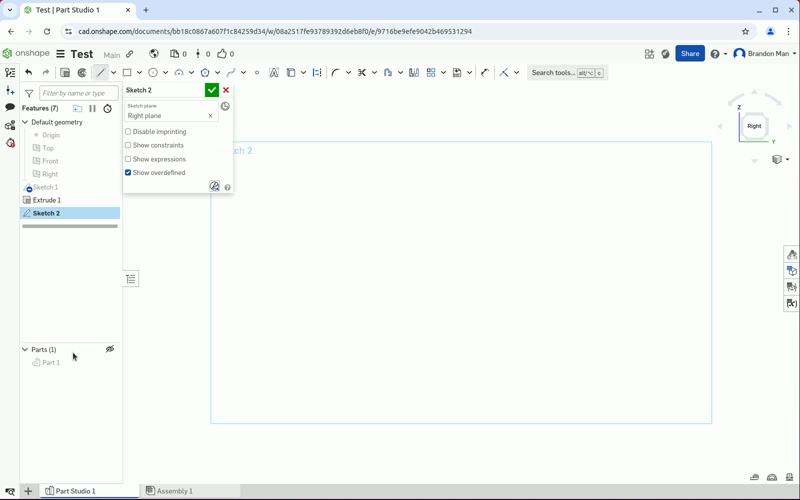
key_down(shift)
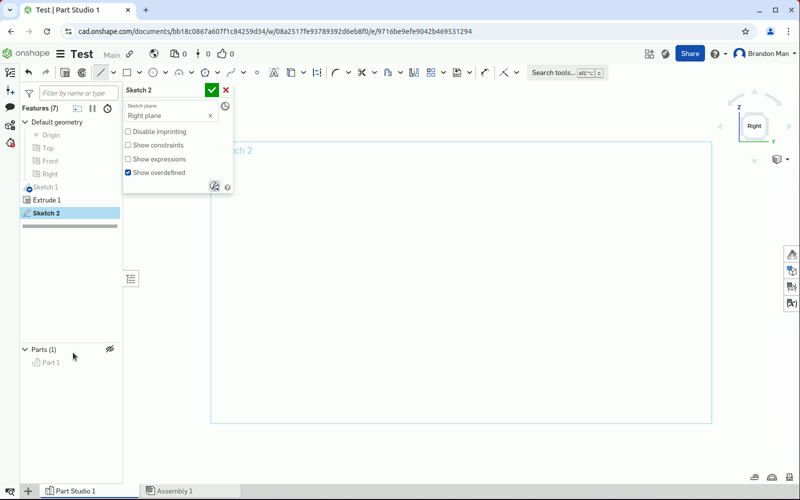
mouse_move(494, 290)
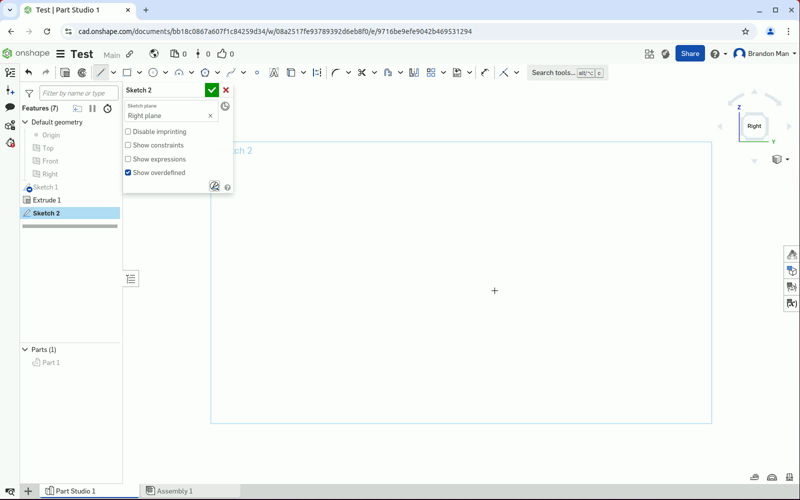
click(494, 290)
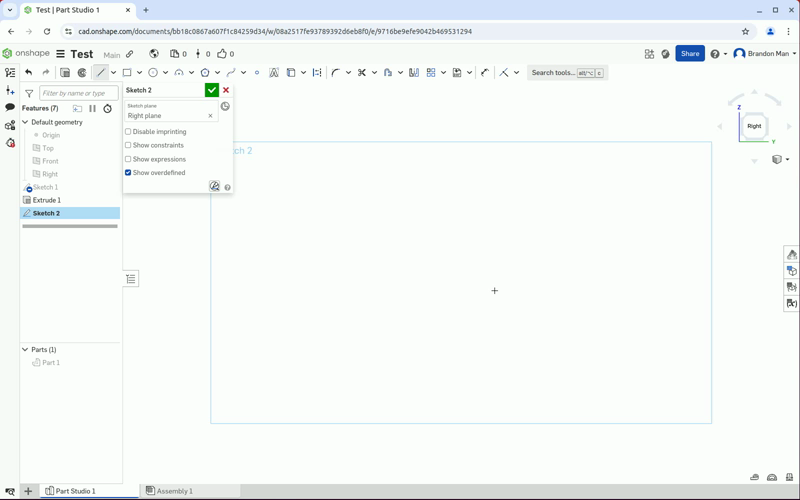
key_up(shift)
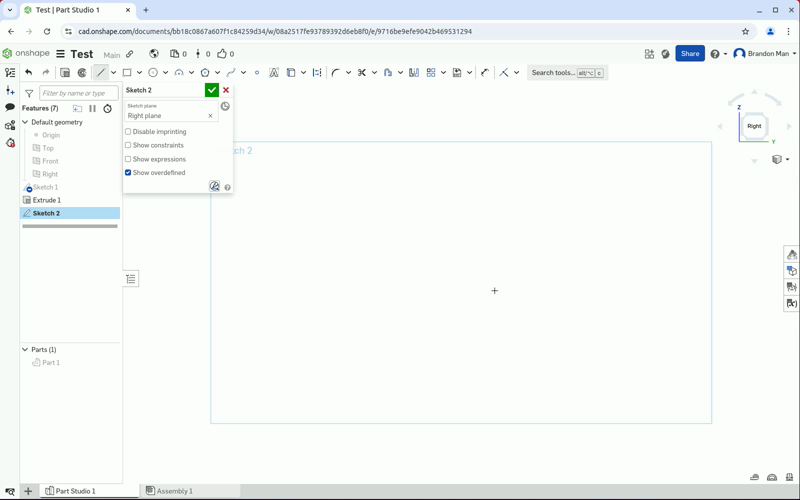
key_down(shift)
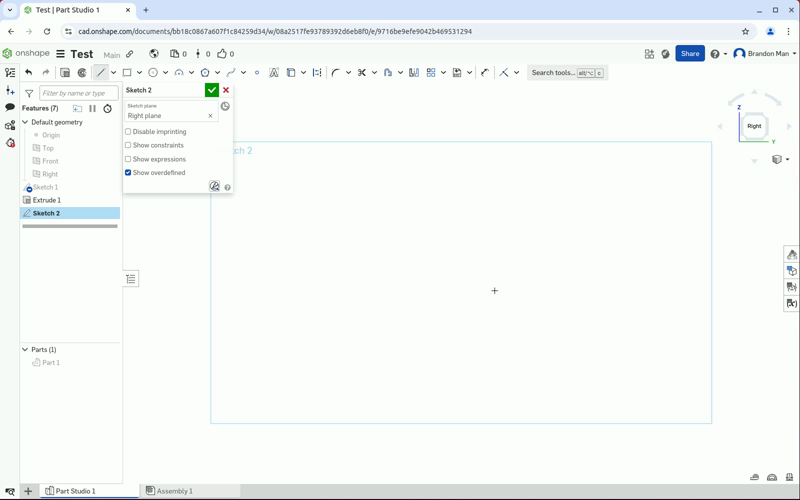
mouse_move(573, 290)
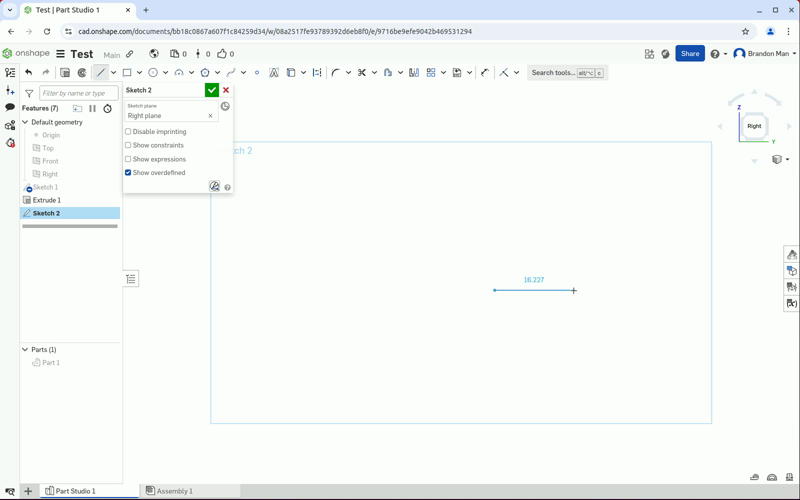
click(573, 290)
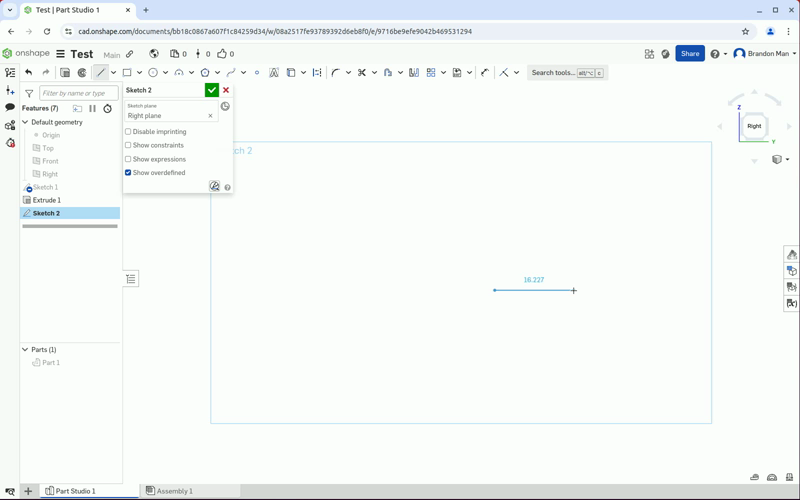
key_up(shift)
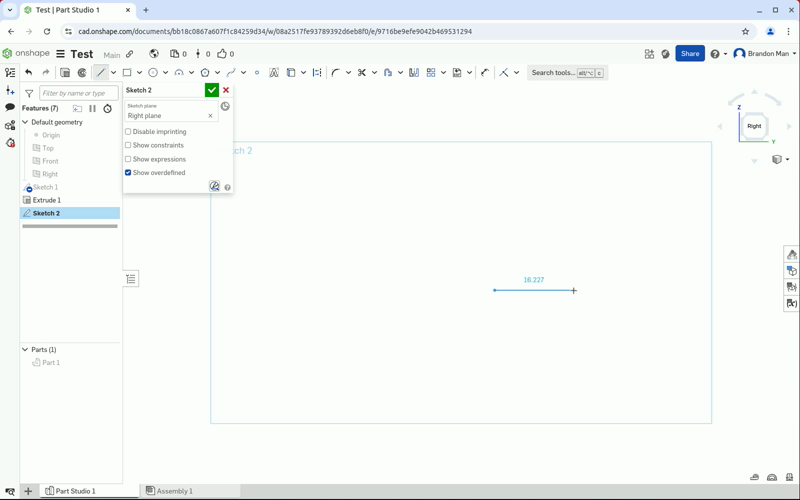
key_down(shift)
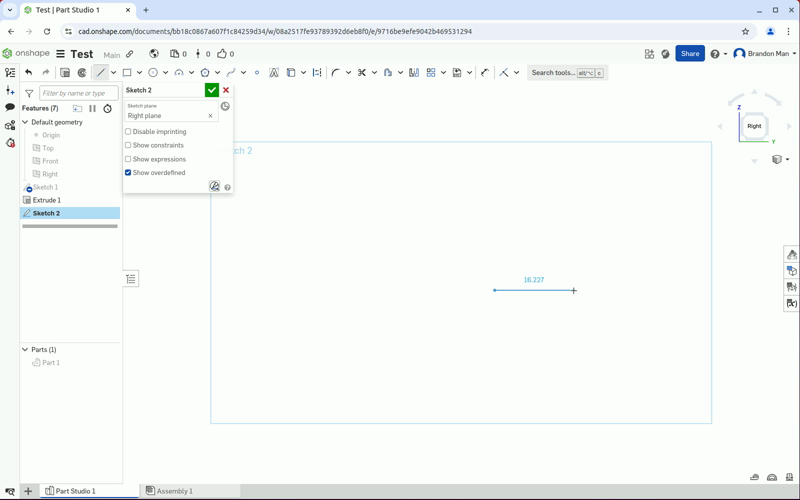
mouse_move(589, 290)
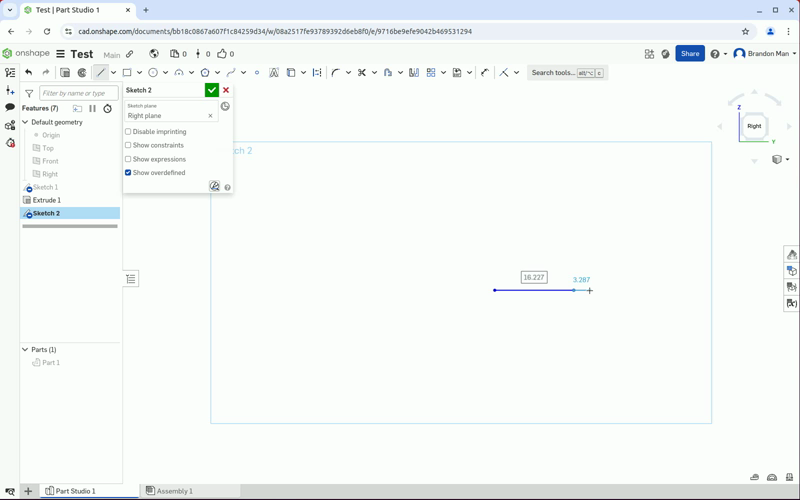
mouse_move(573, 276)
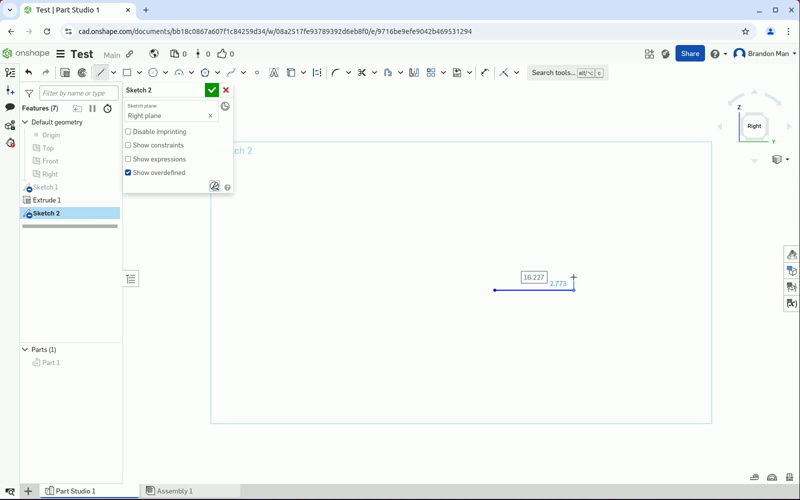
click(573, 276)
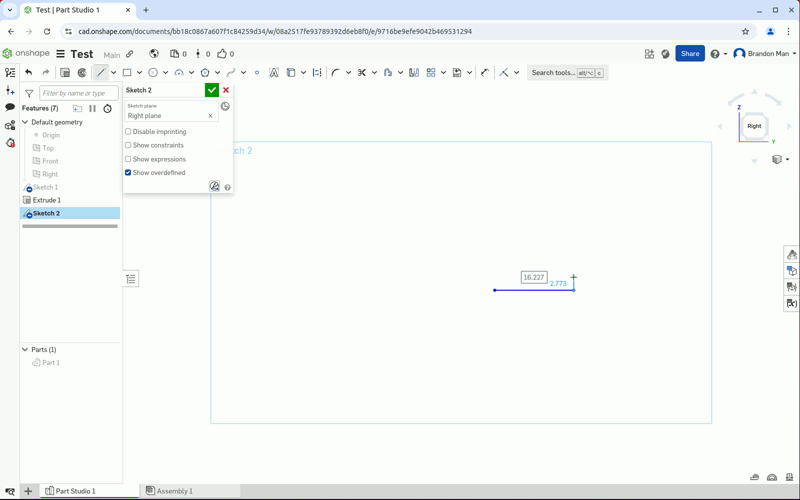
key_up(shift)
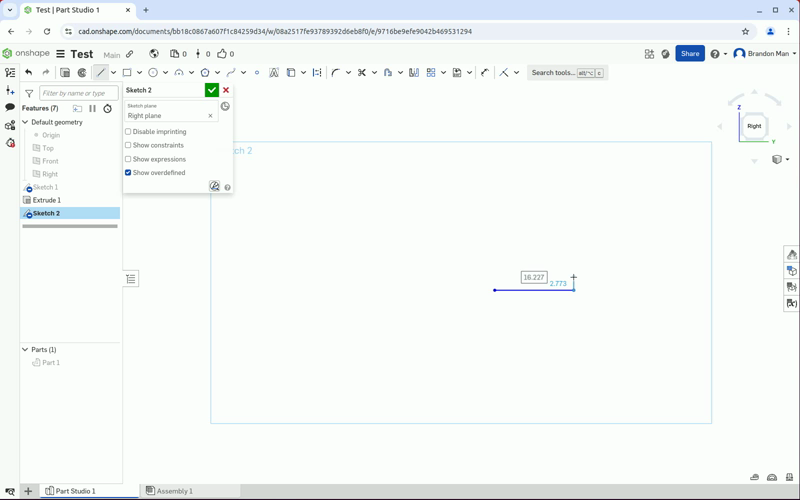
key_down(shift)
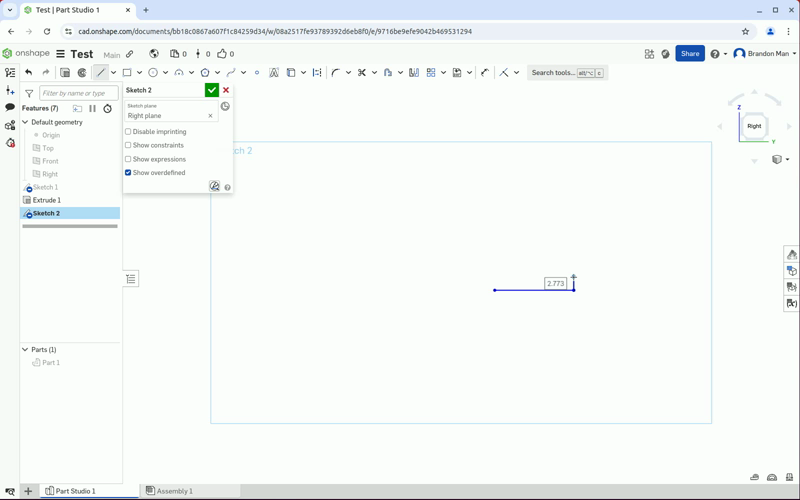
mouse_move(494, 276)
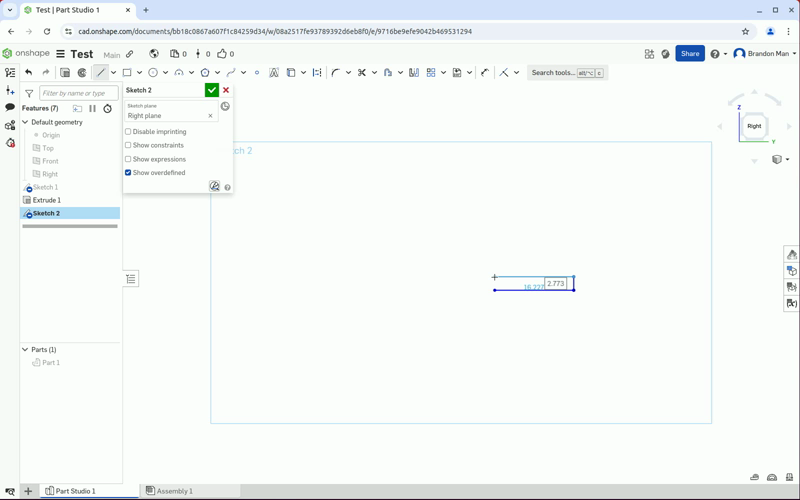
click(494, 276)
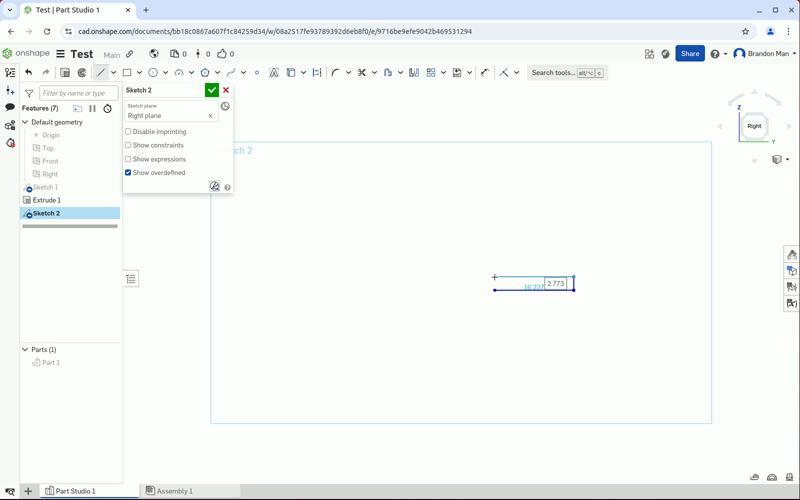
key_up(shift)
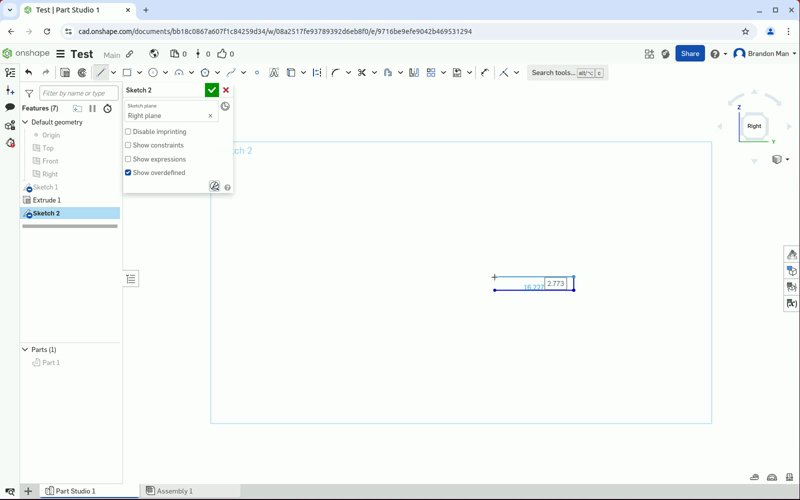
mouse_move(524, 276)
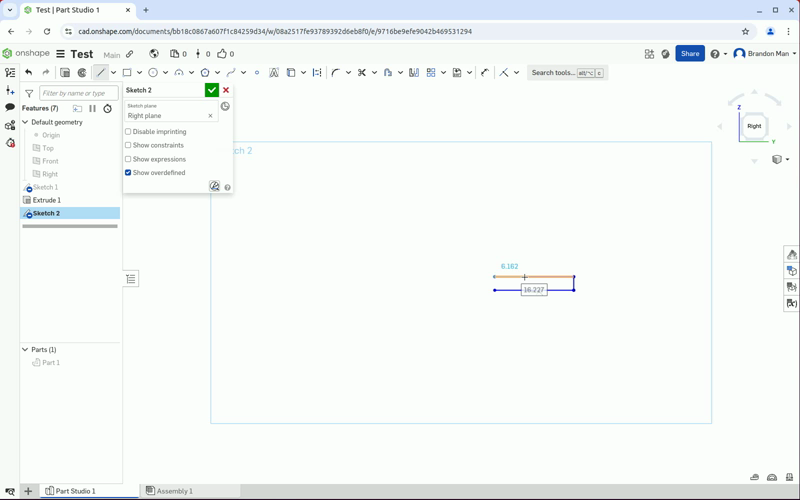
key_down(shift)
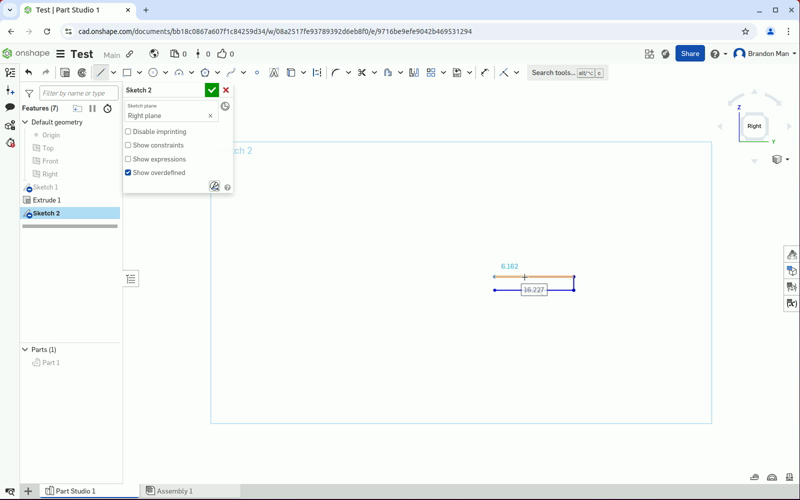
mouse_move(494, 290)
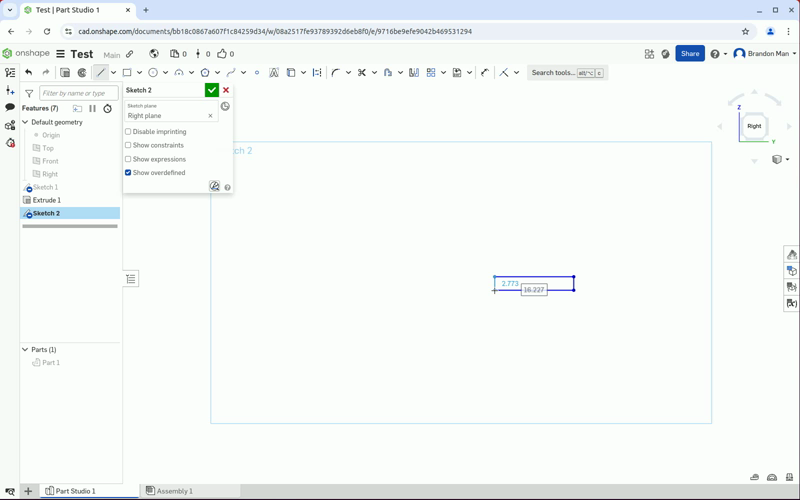
key_up(shift)
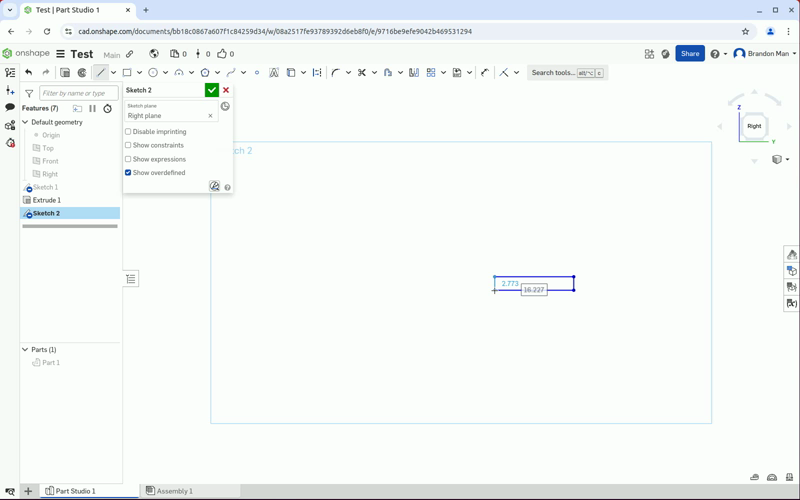
click(494, 290)
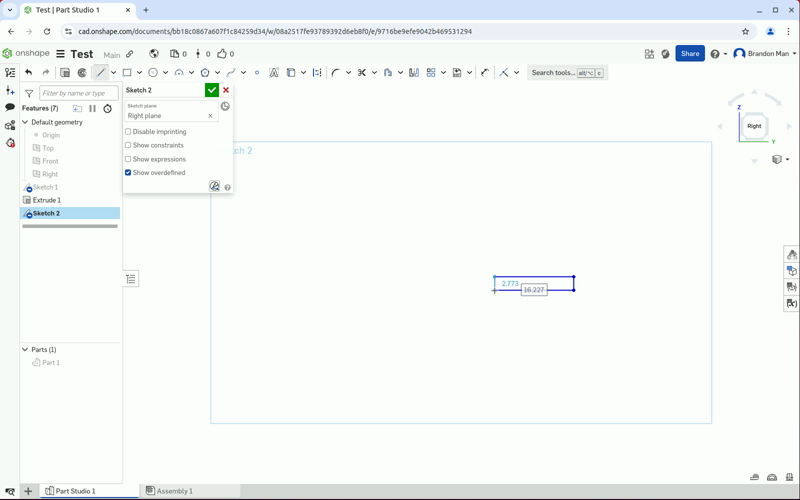
key(esc)
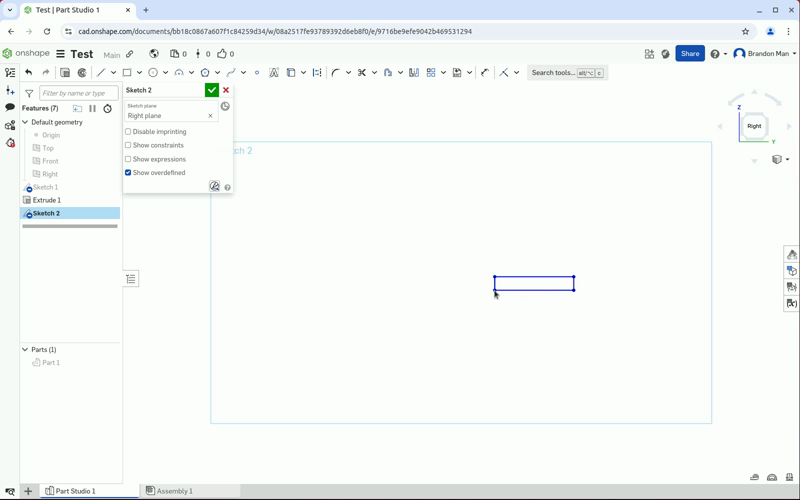
mouse_move(499, 277)
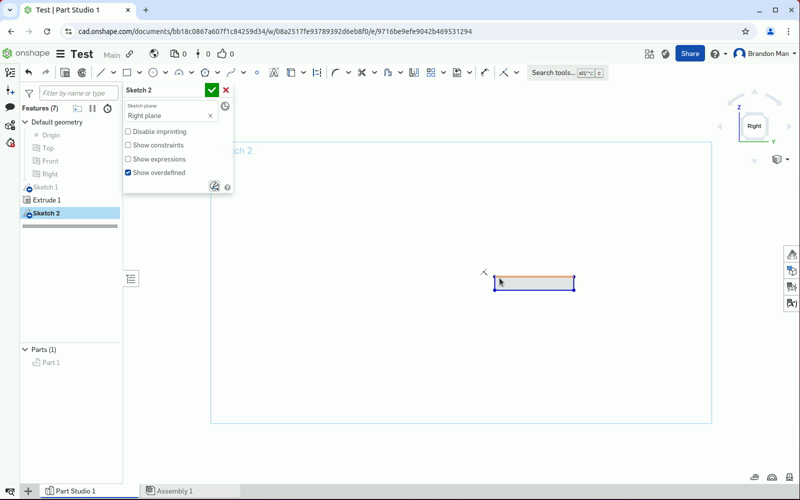
scroll(6)
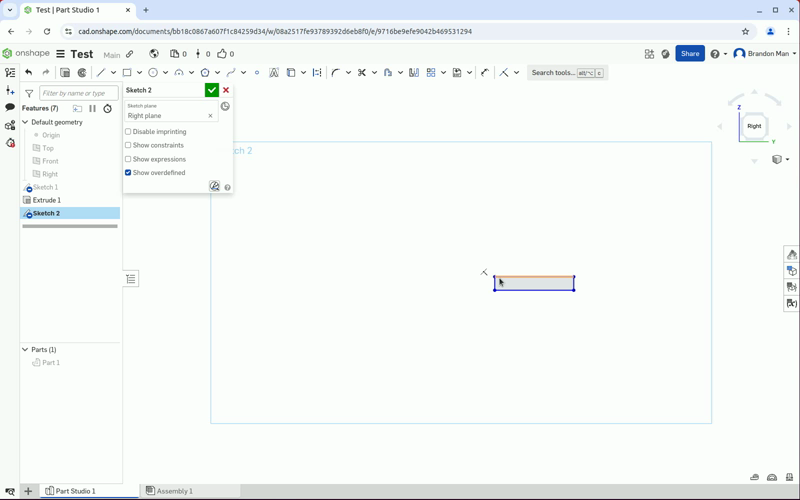
scroll(6)
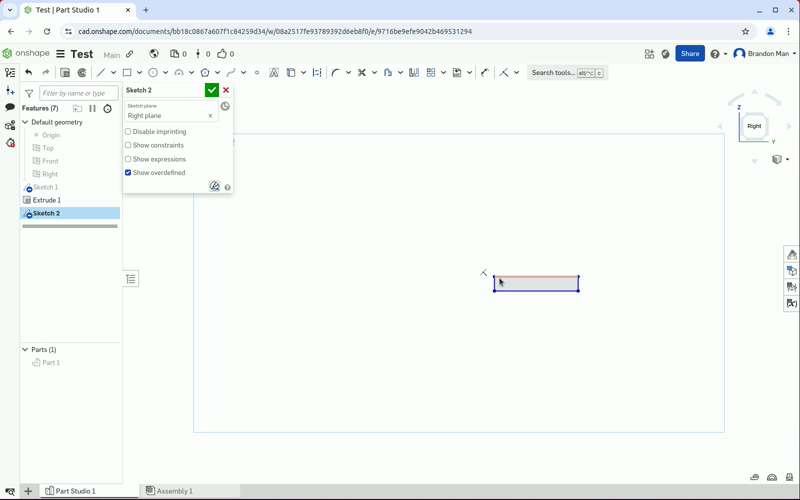
scroll(6)
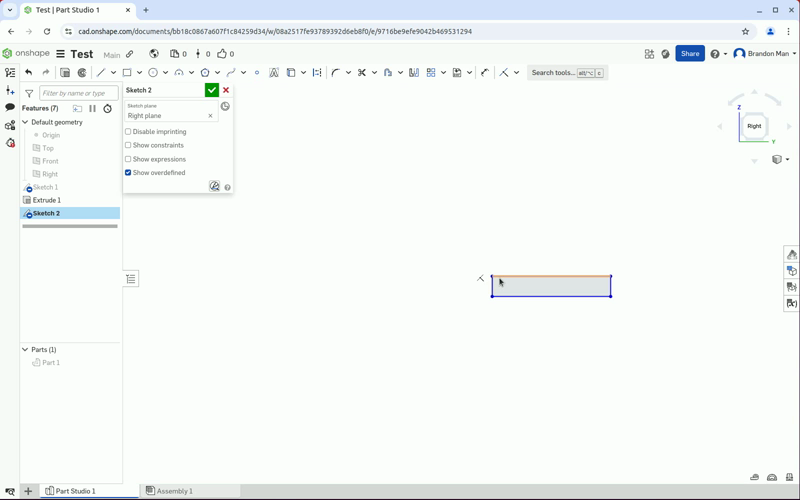
scroll(6)
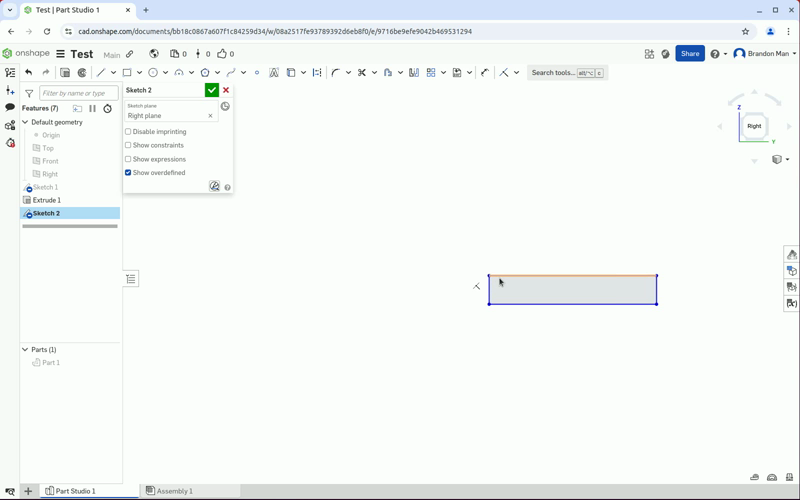
scroll(6)
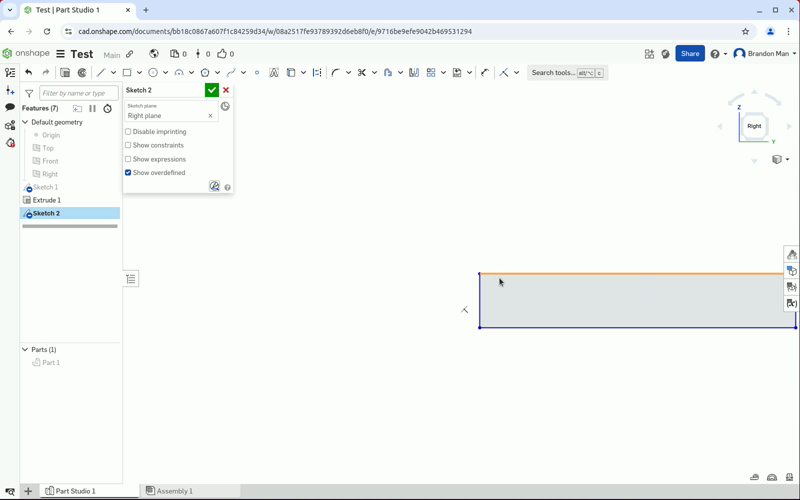
scroll(6)
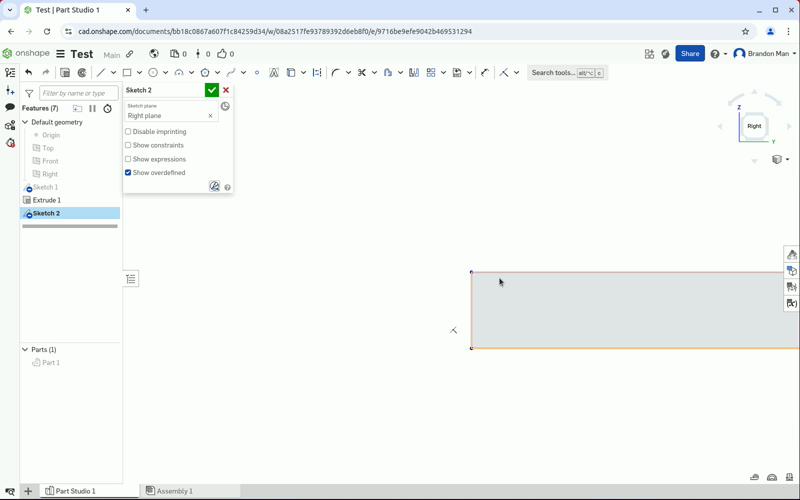
scroll(6)
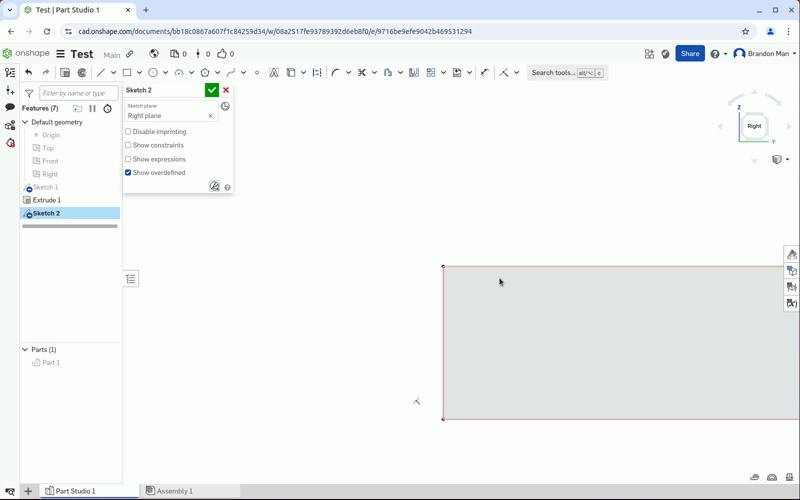
click(499, 277)
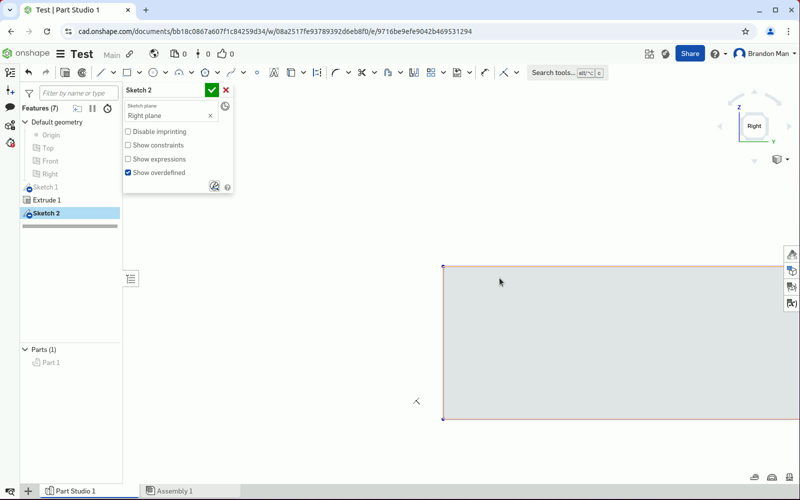
scroll(-6)
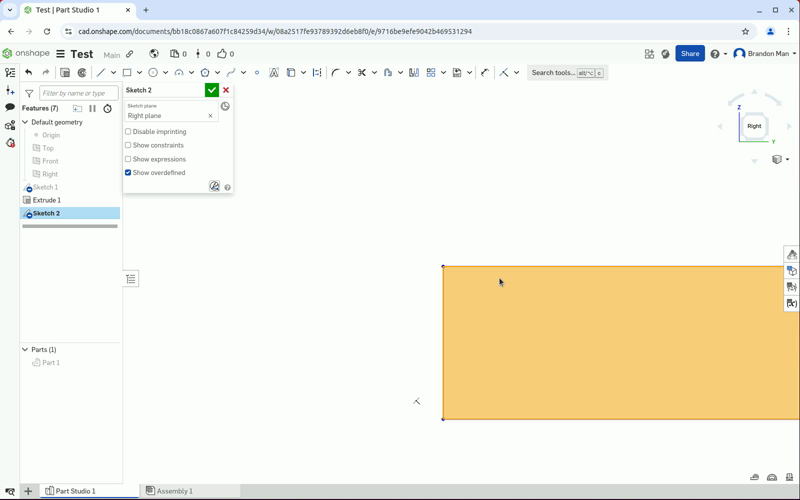
scroll(-6)
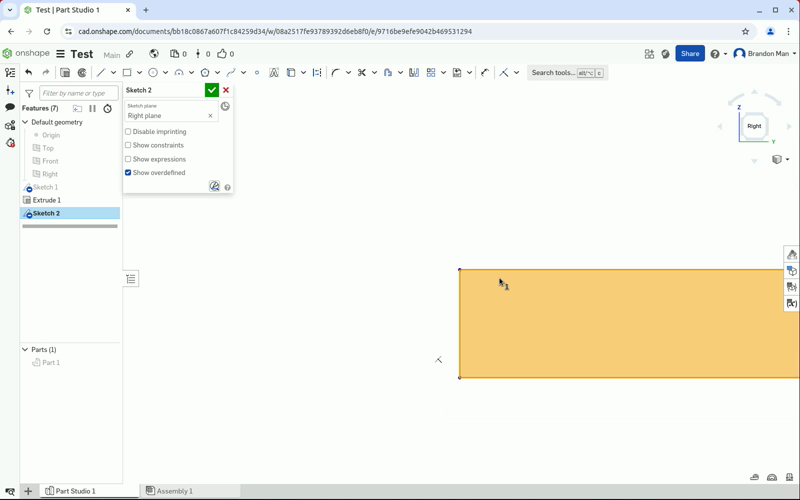
scroll(-6)
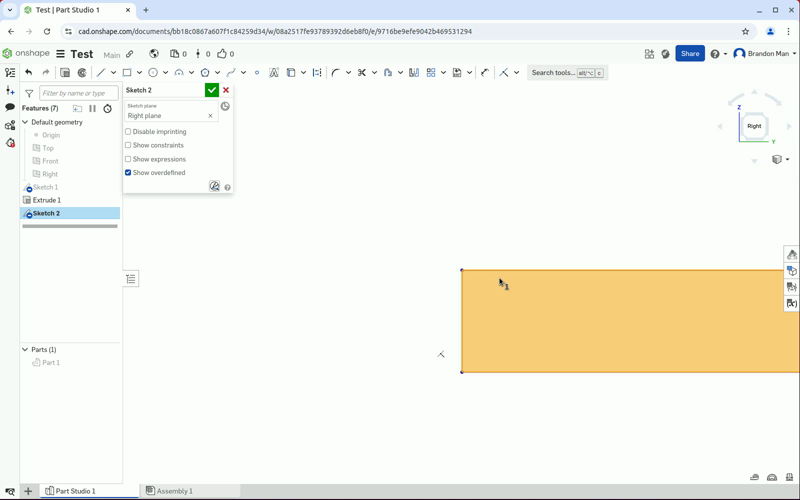
scroll(-6)
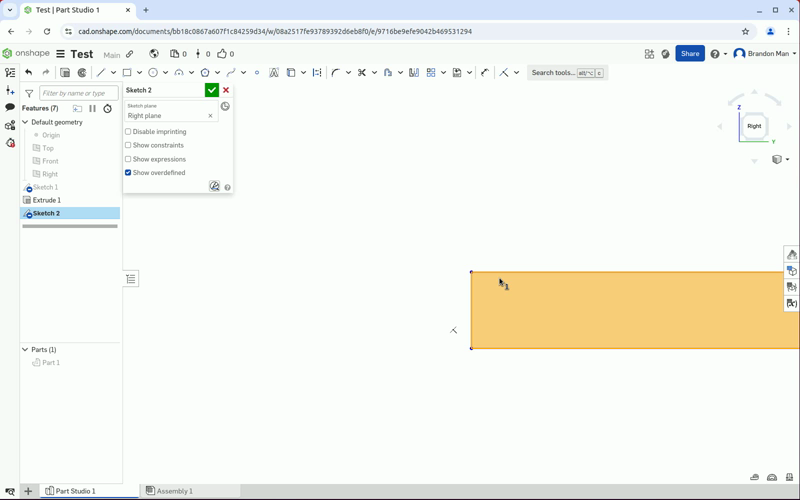
scroll(-6)
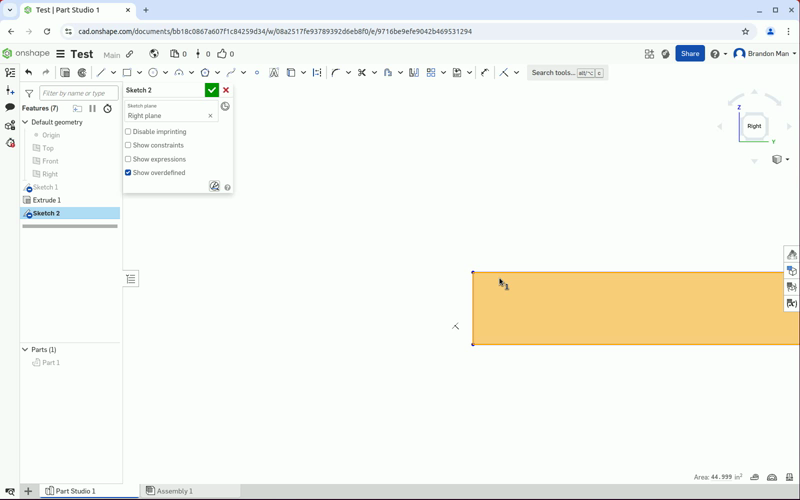
scroll(-6)
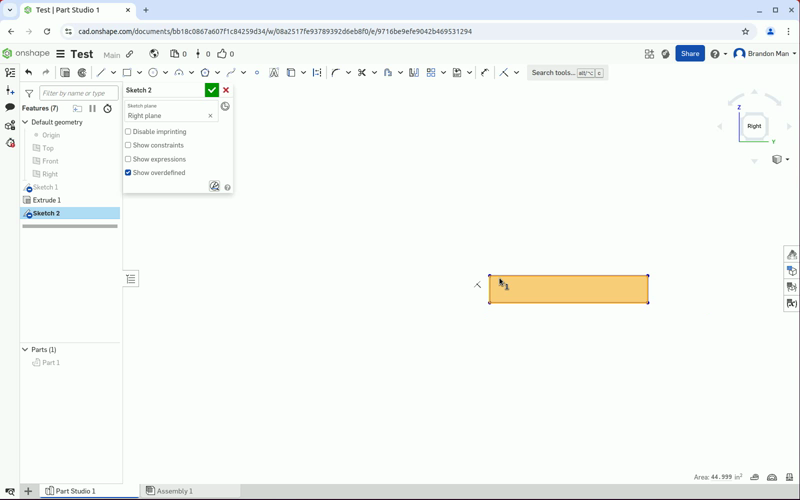
scroll(-6)
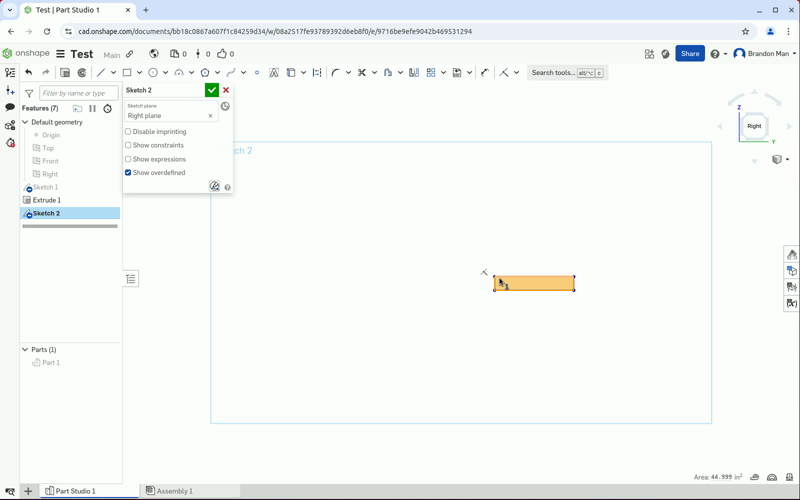
mouse_move(73, 352)
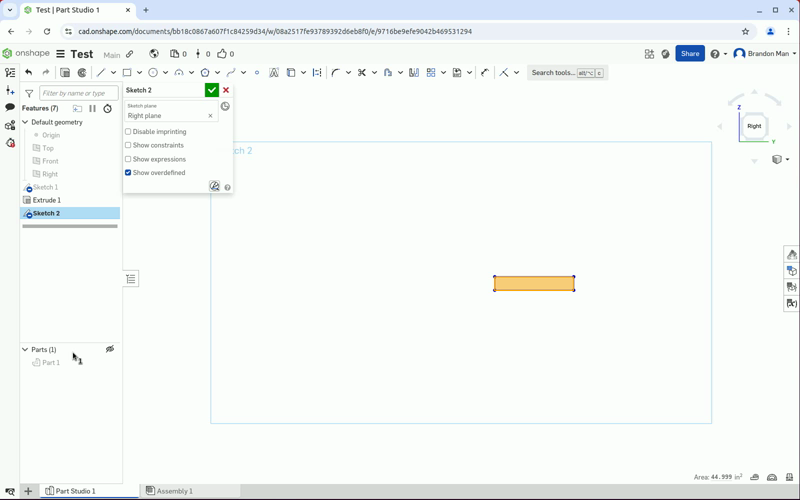
key(shift+y)
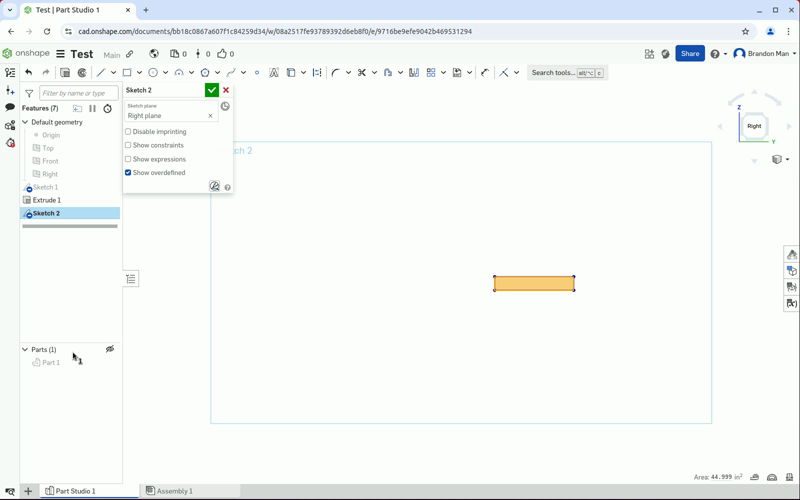
key(shift+e)
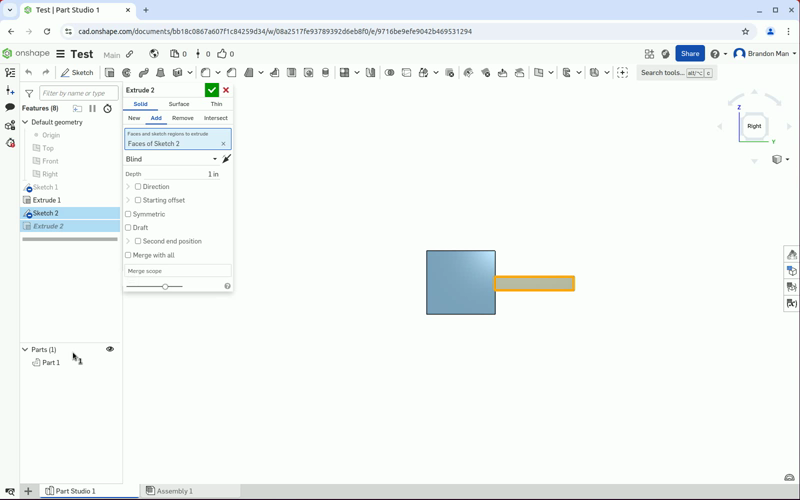
mouse_move(143, 106)
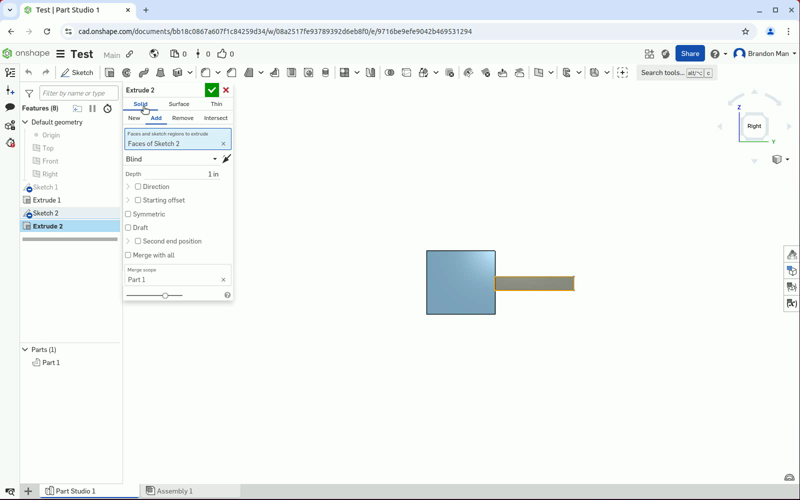
click(143, 106)
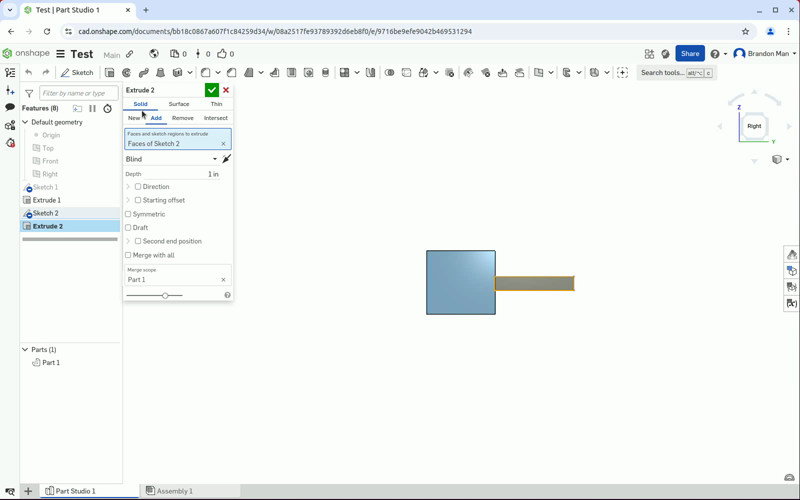
mouse_move(137, 120)
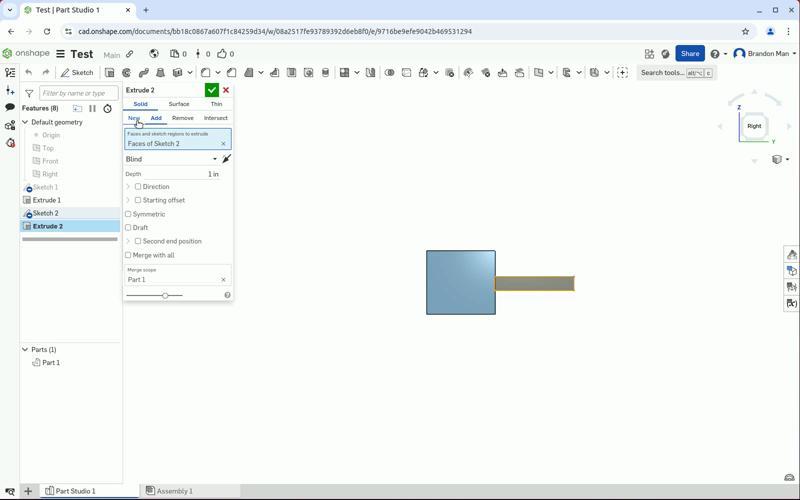
click(137, 120)
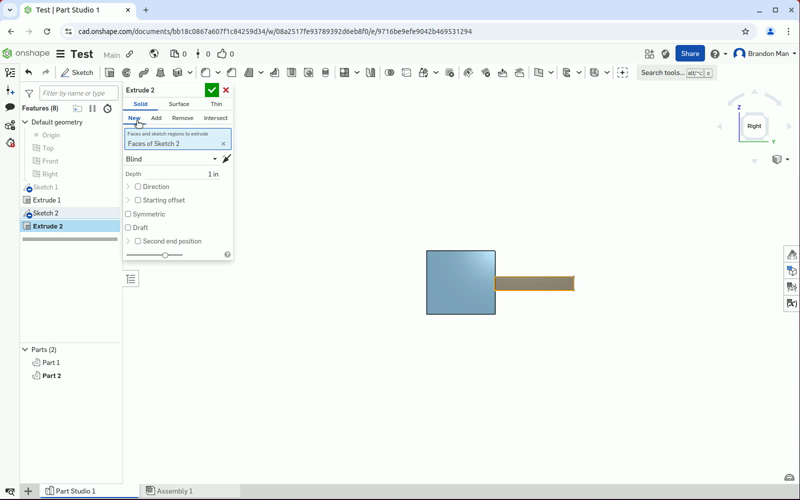
key(tab, 4)
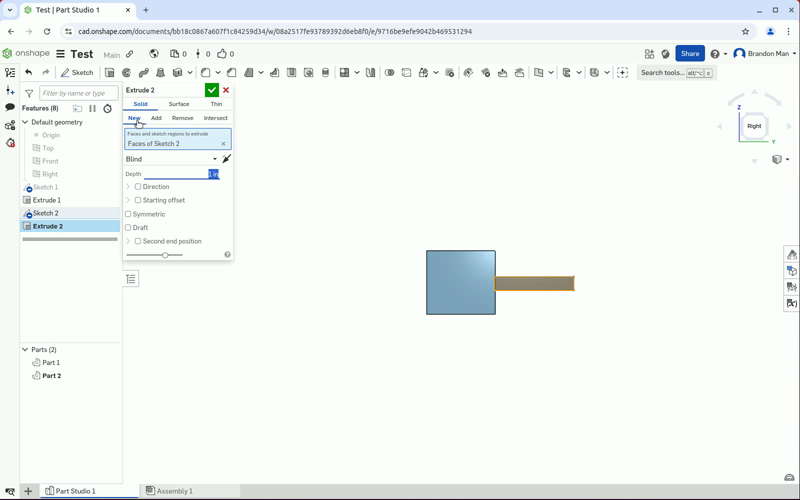
text(7.703)
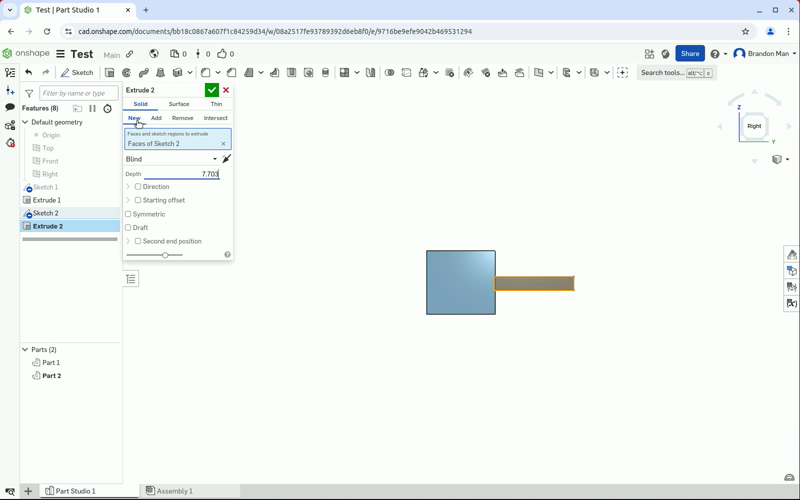
key(enter)
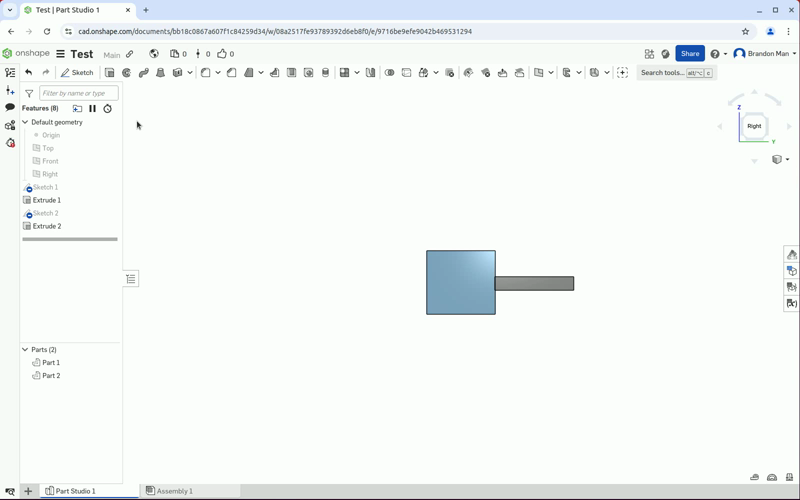
key(shift+h)
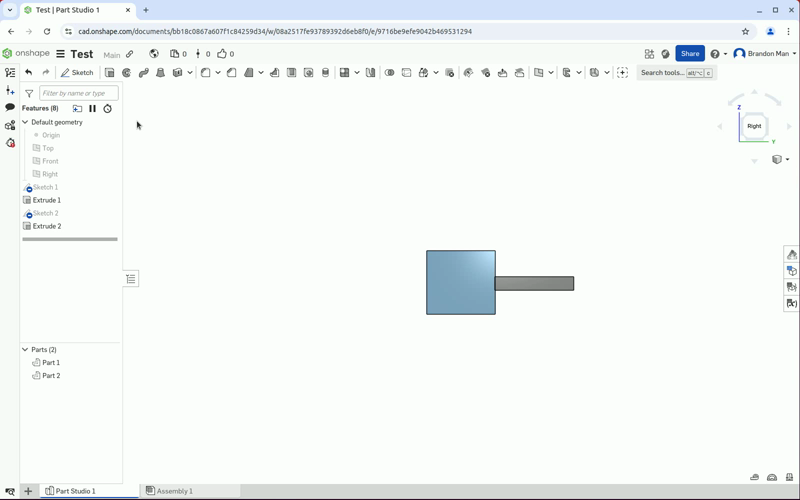
key(shift+h)
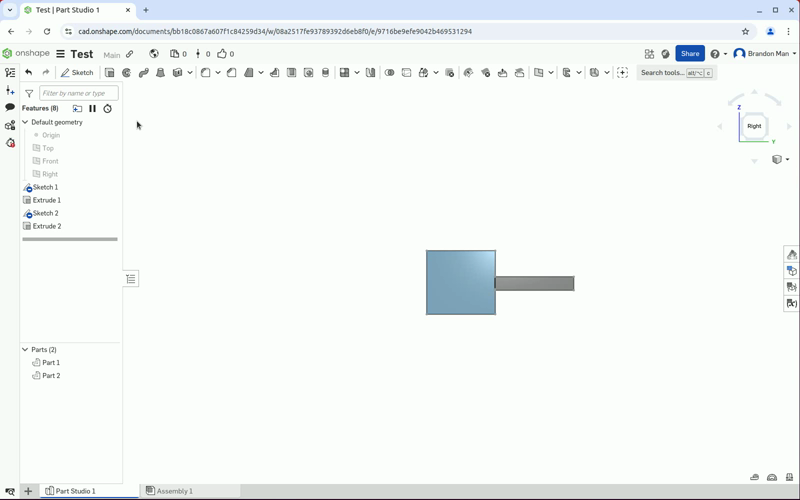
key(shift+7)
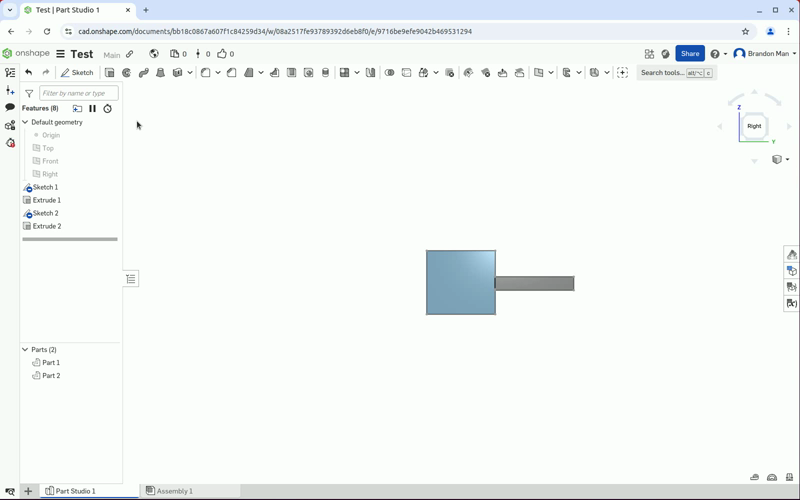
key(right, 2)
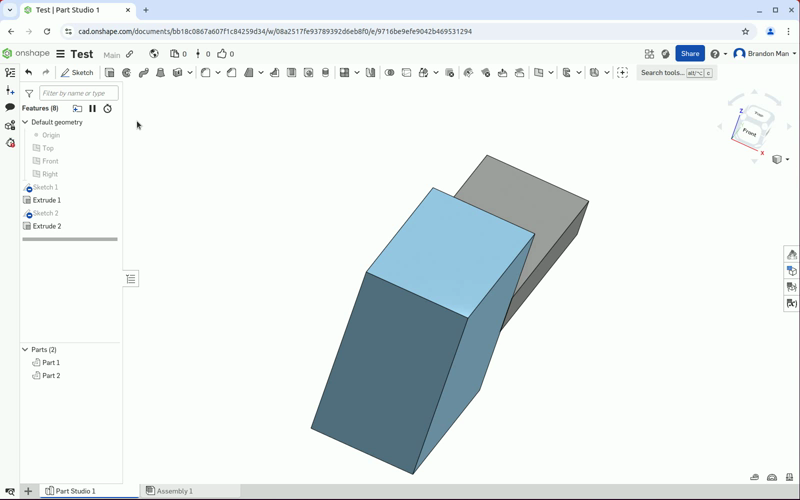
key(down, 2)
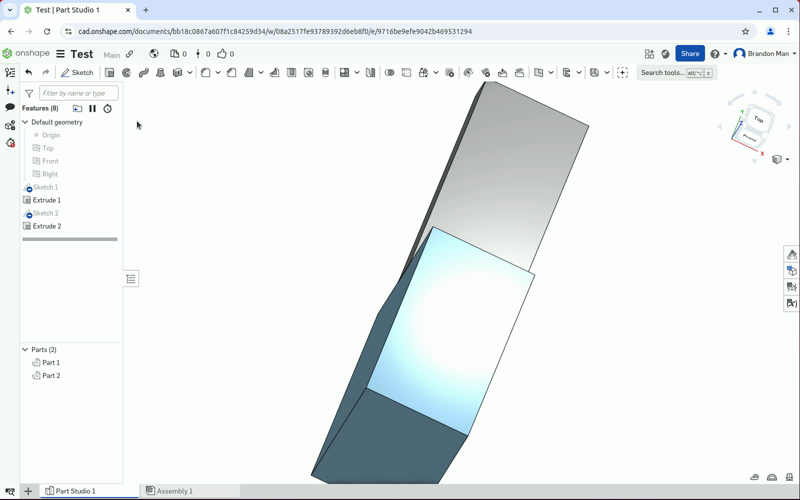
key(up, 2)
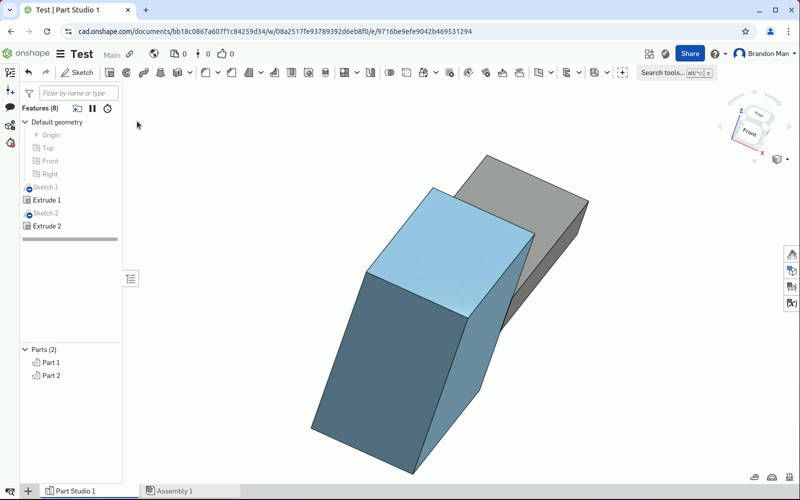
key(left, 2)
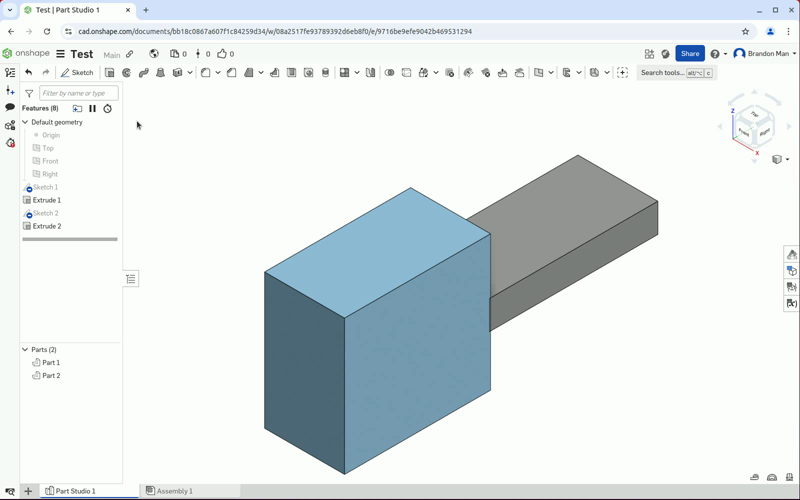
mouse_move(73, 189)
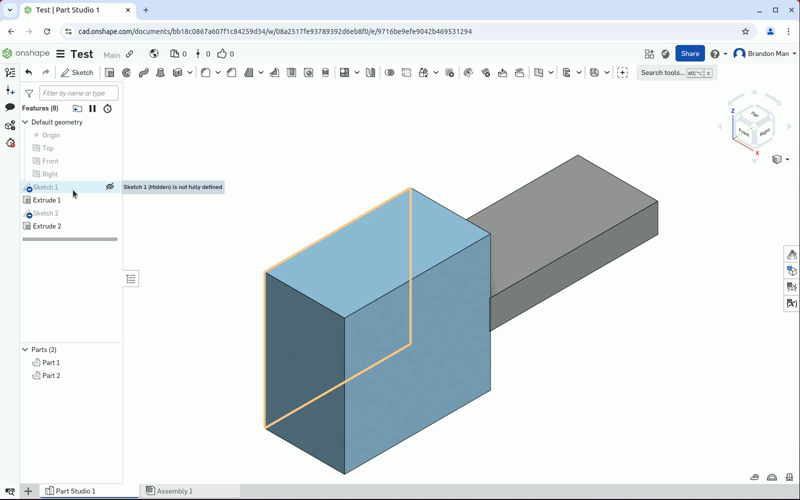
click(73, 189)